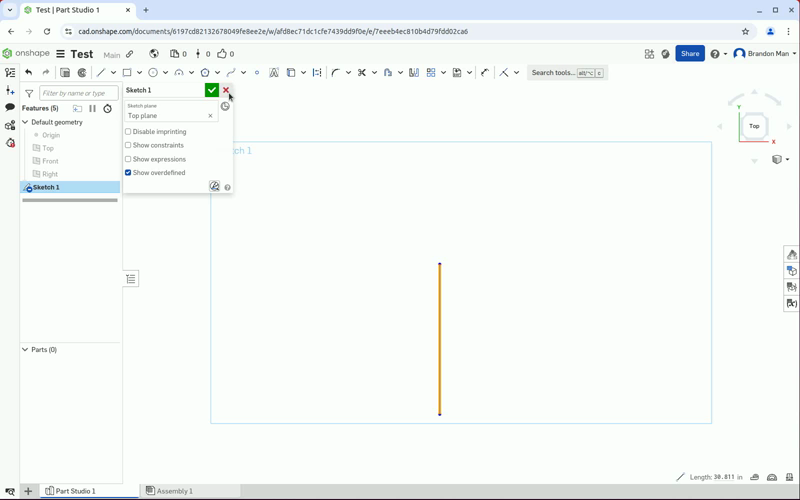
key(shift+h)
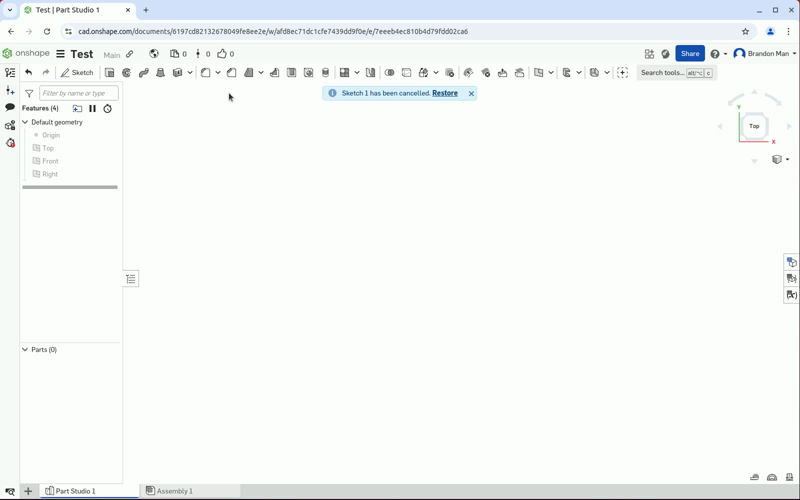
mouse_move(73, 352)
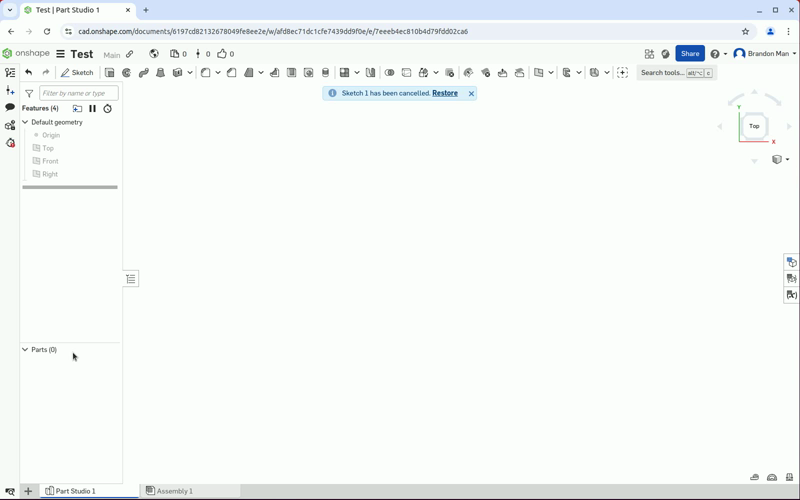
key(y)
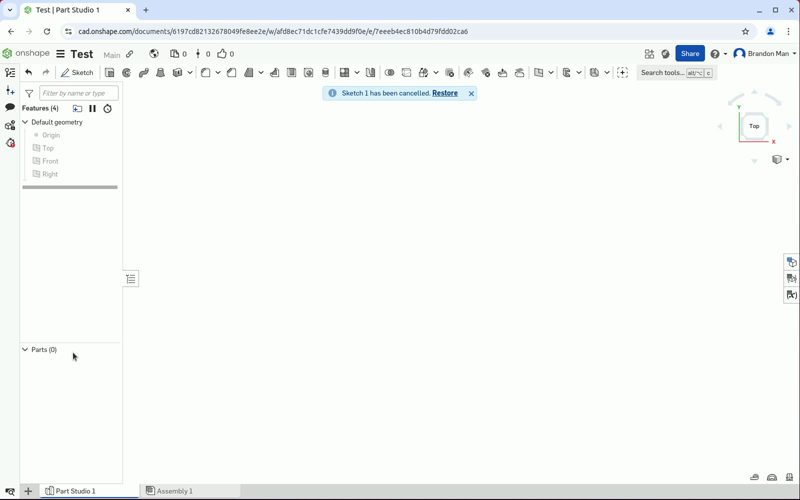
key(shift+p)
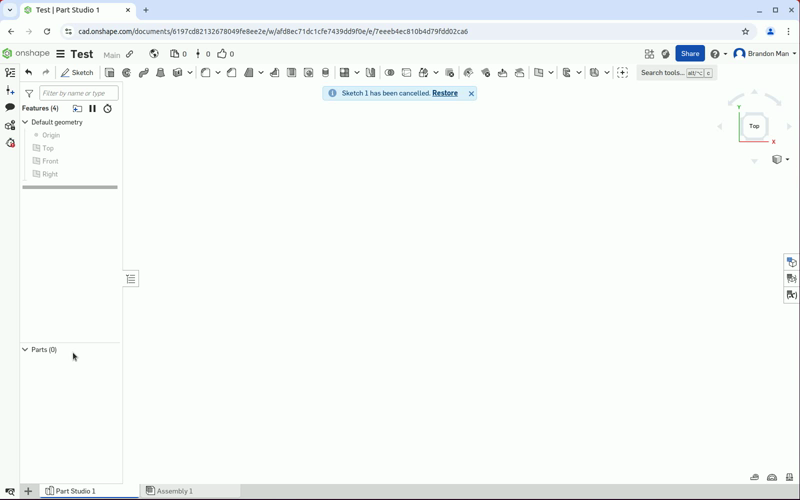
key(space)
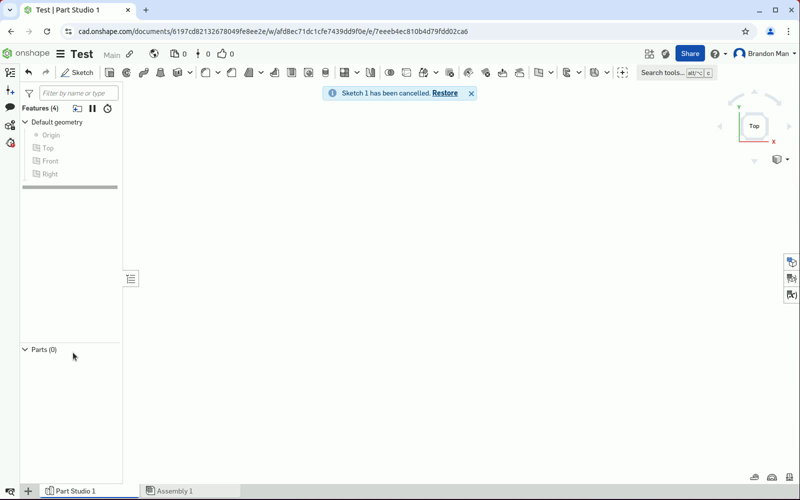
key_down(shift)
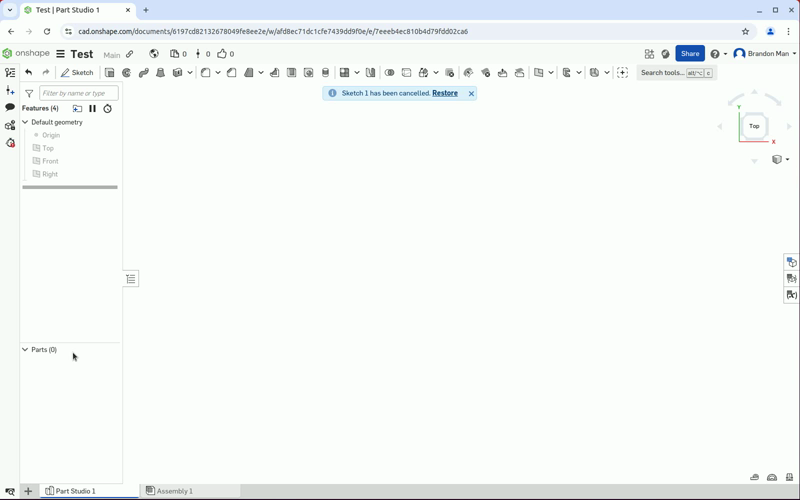
key(up)
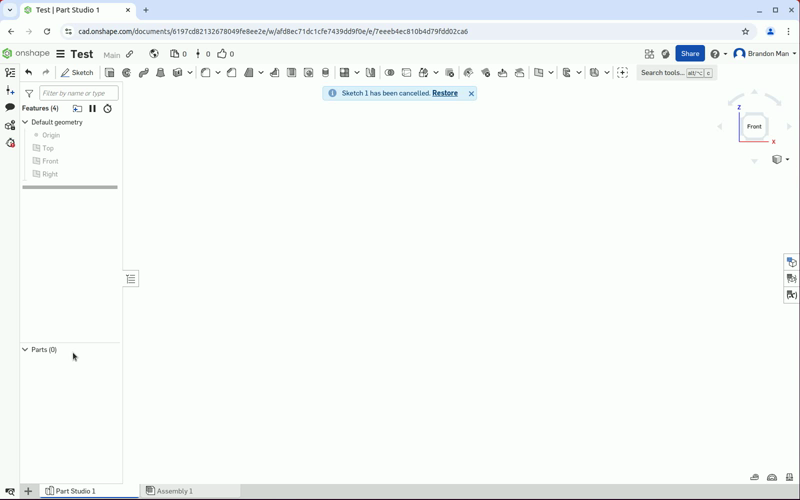
key_up(shift)
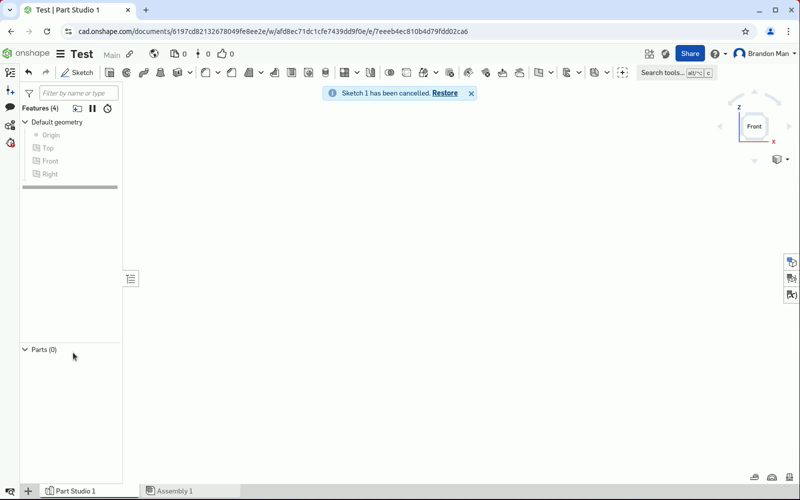
mouse_move(73, 352)
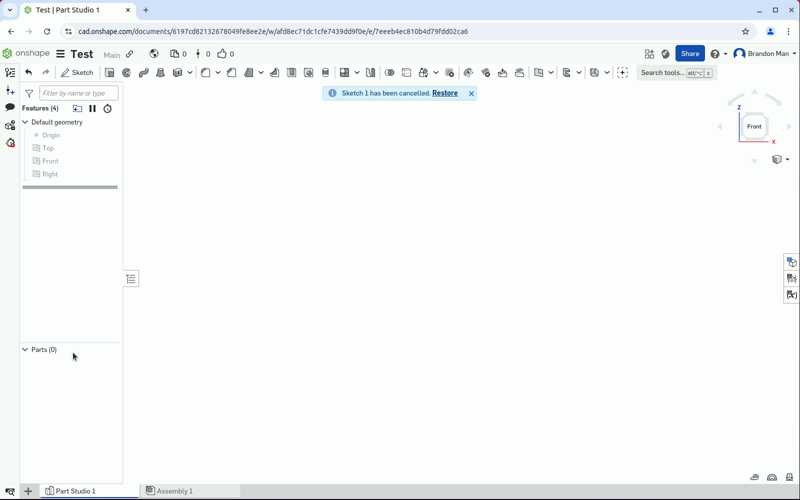
key(shift+y)
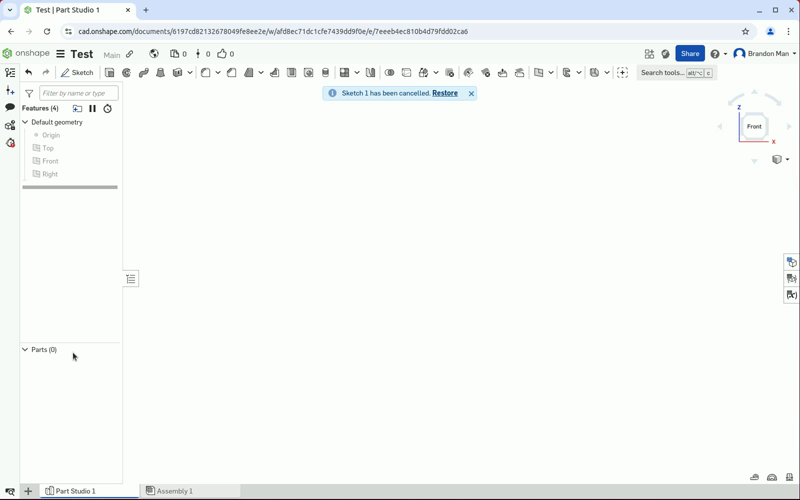
key(shift+s)
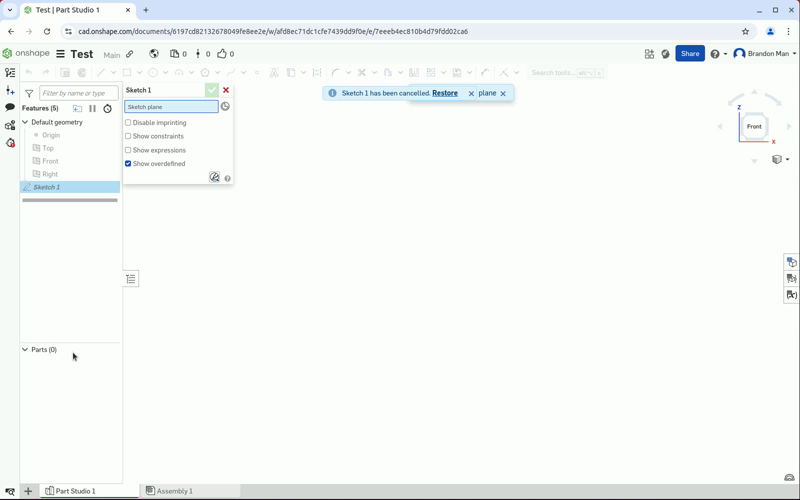
mouse_move(73, 163)
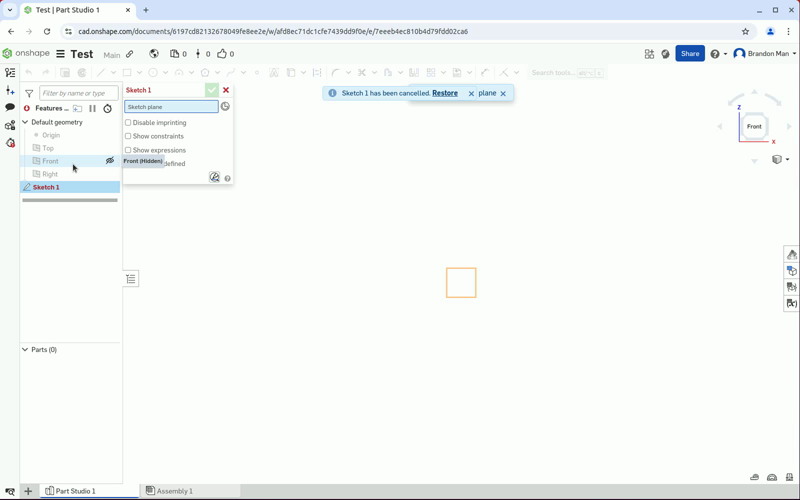
click(73, 163)
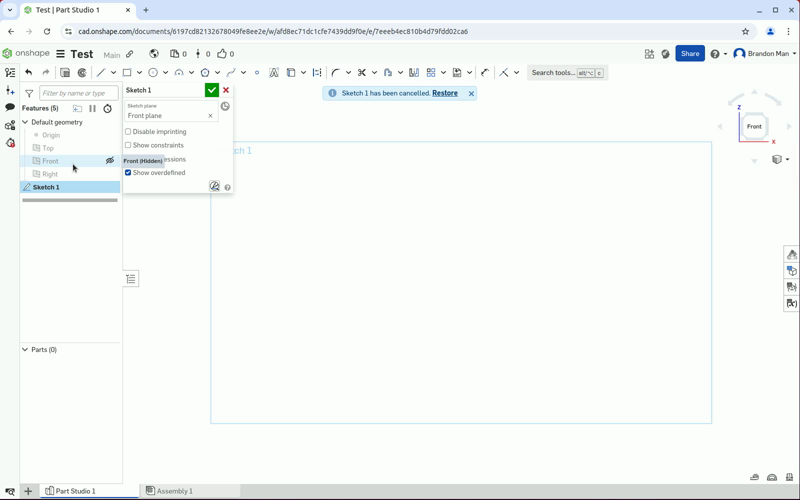
mouse_move(73, 352)
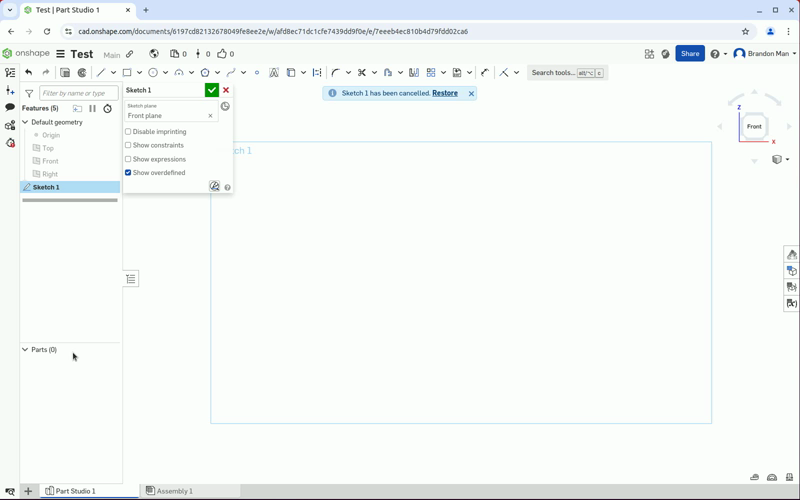
key(y)
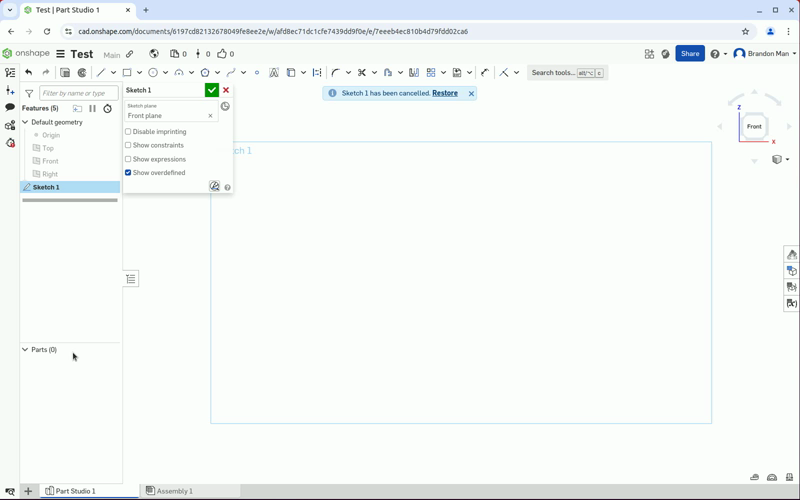
key(l)
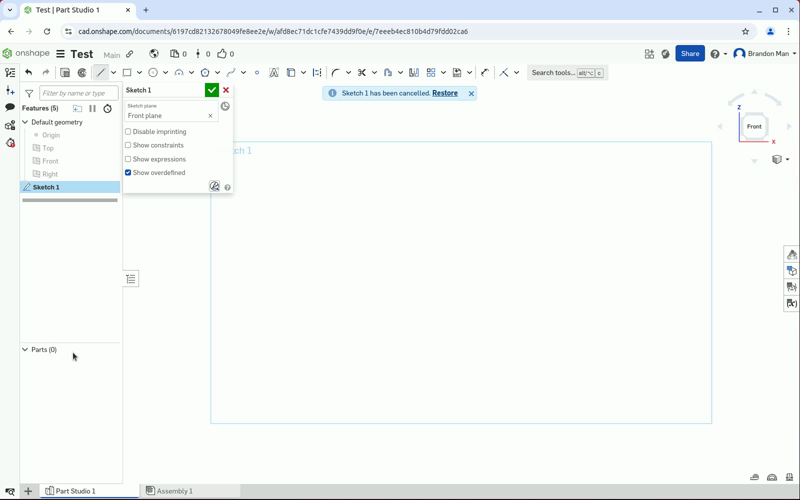
key_down(shift)
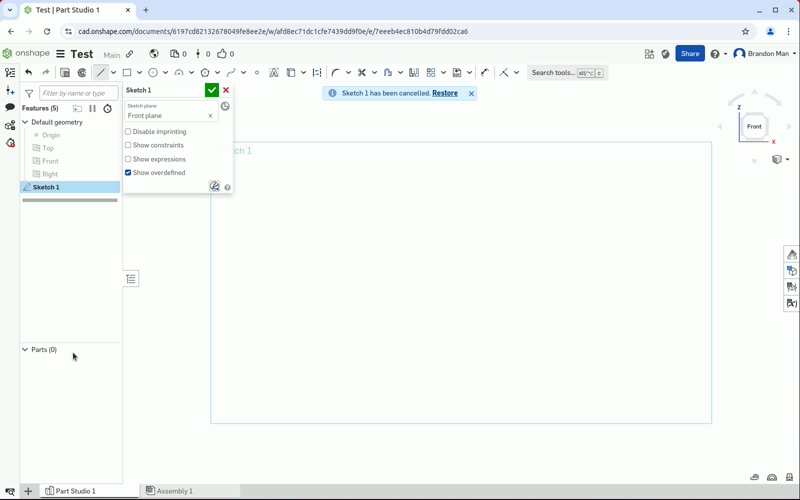
mouse_move(348, 333)
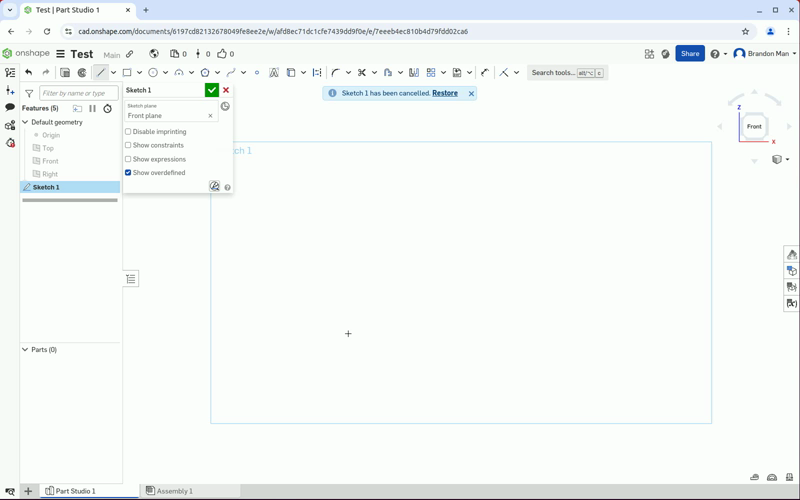
click(348, 333)
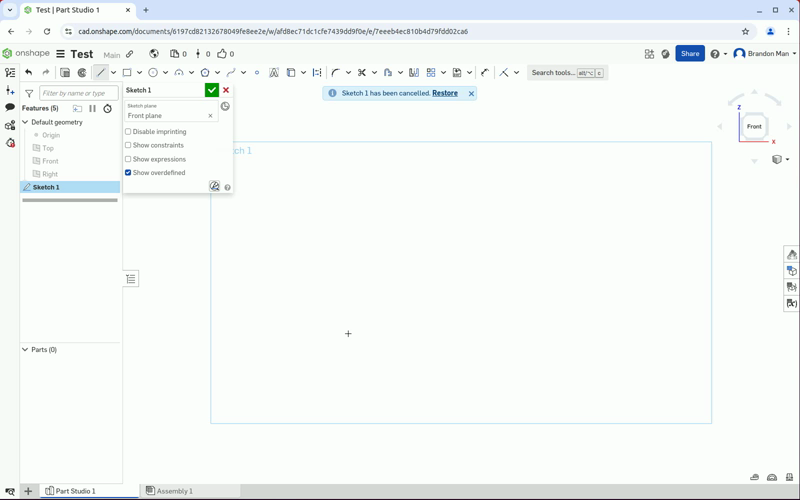
key_up(shift)
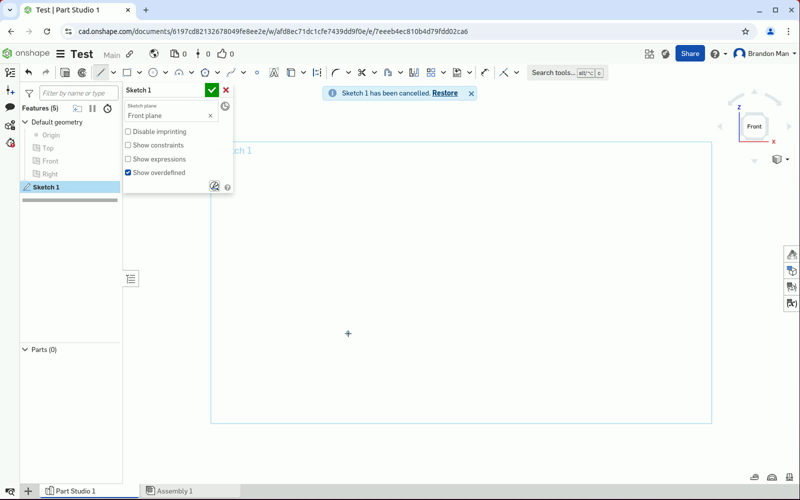
key_down(shift)
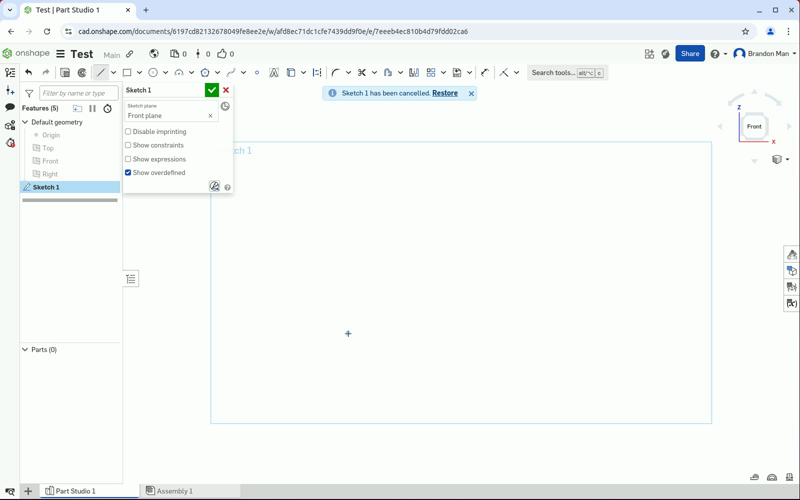
mouse_move(378, 333)
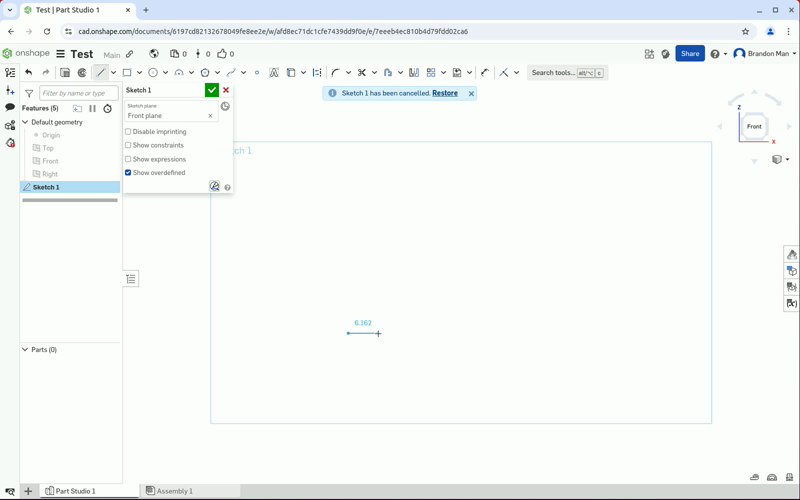
mouse_move(371, 333)
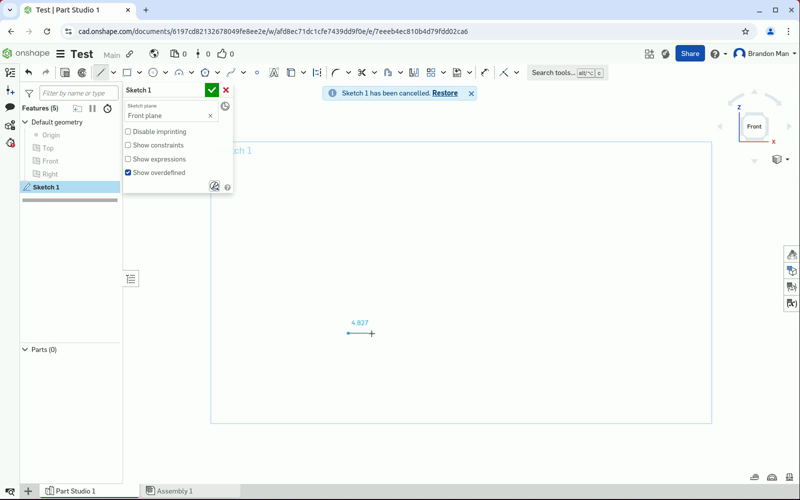
click(371, 333)
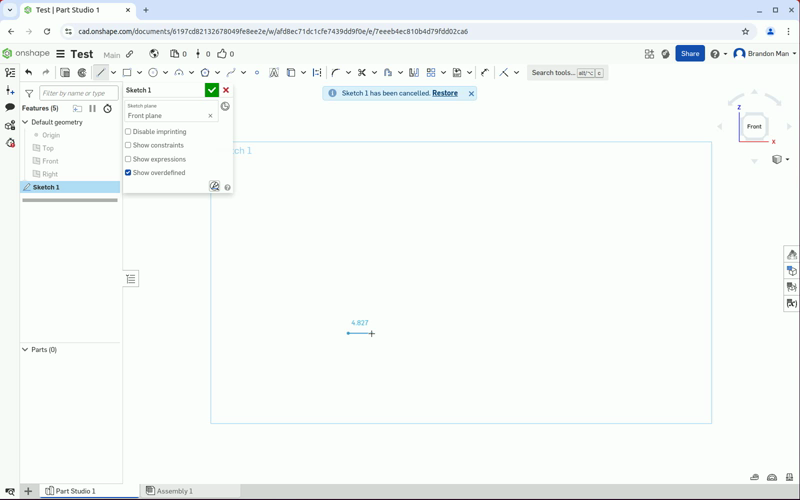
key_up(shift)
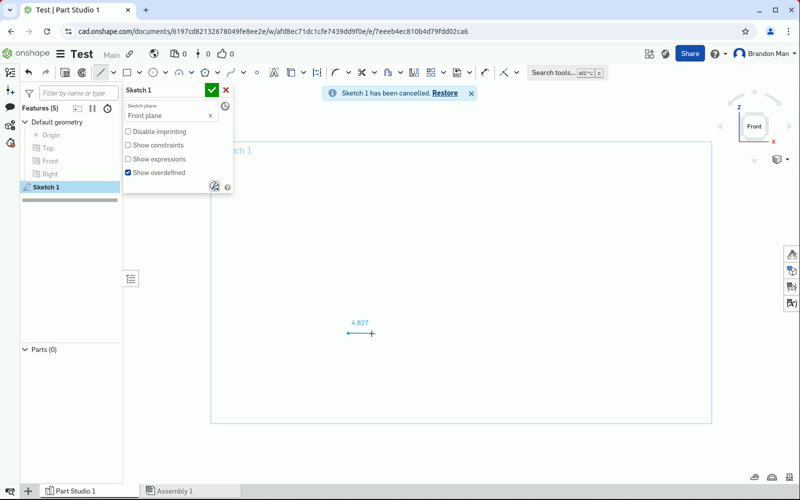
key_down(shift)
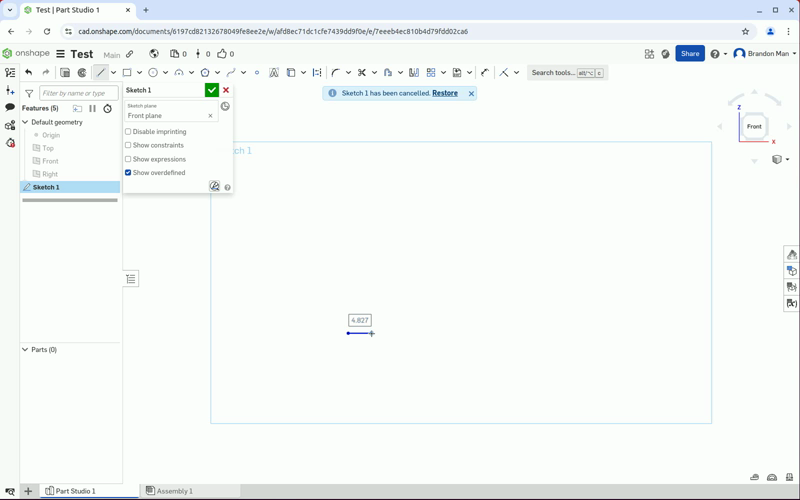
mouse_move(401, 333)
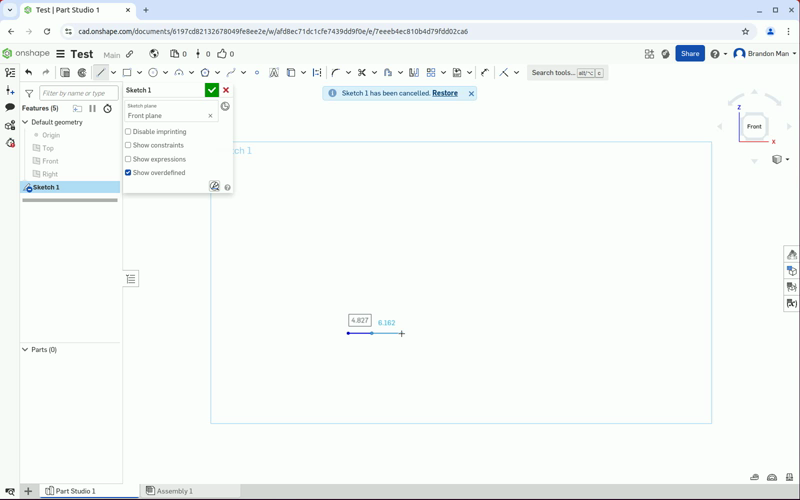
mouse_move(374, 333)
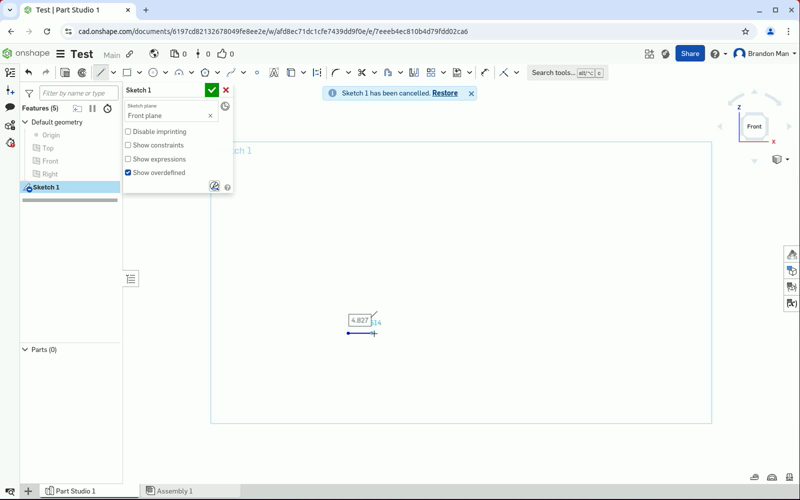
scroll(6)
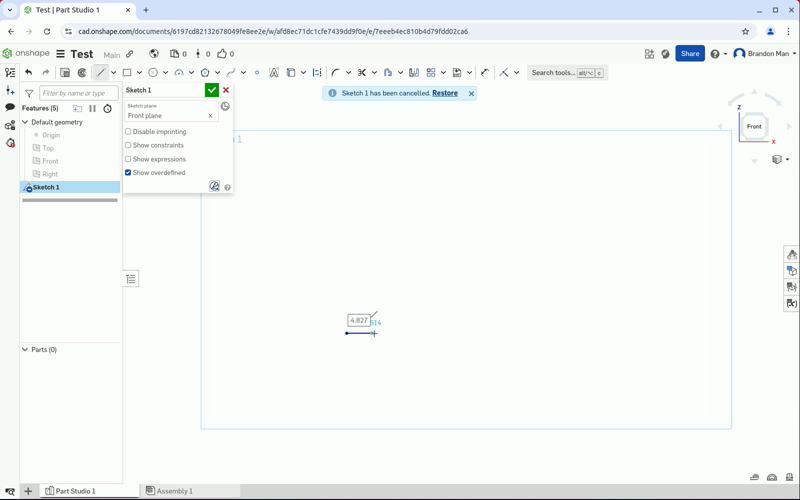
scroll(6)
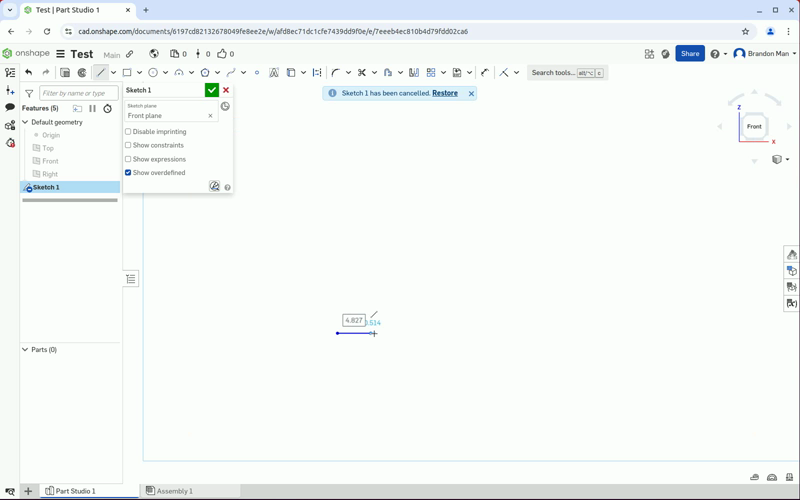
scroll(6)
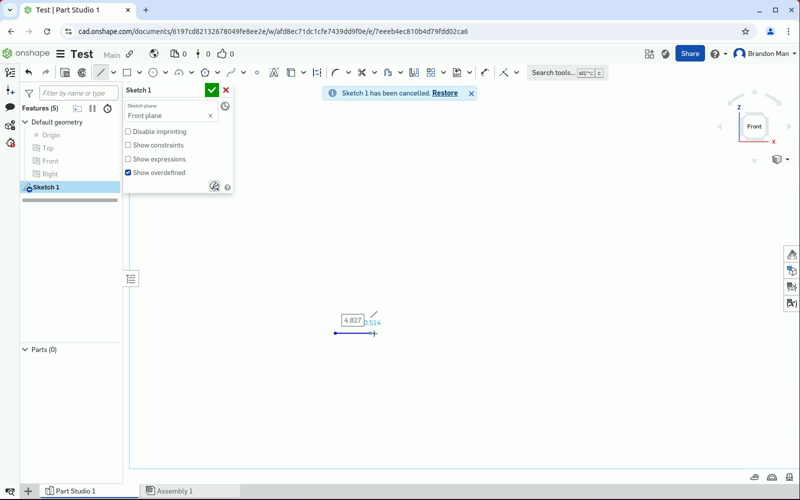
scroll(6)
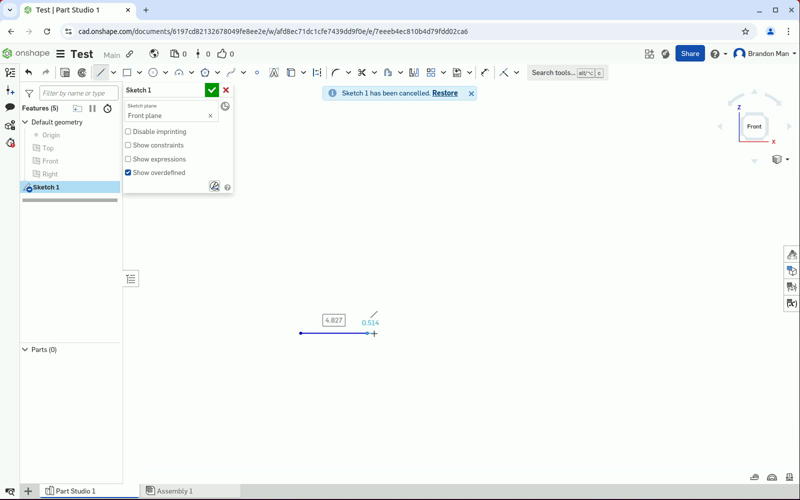
scroll(6)
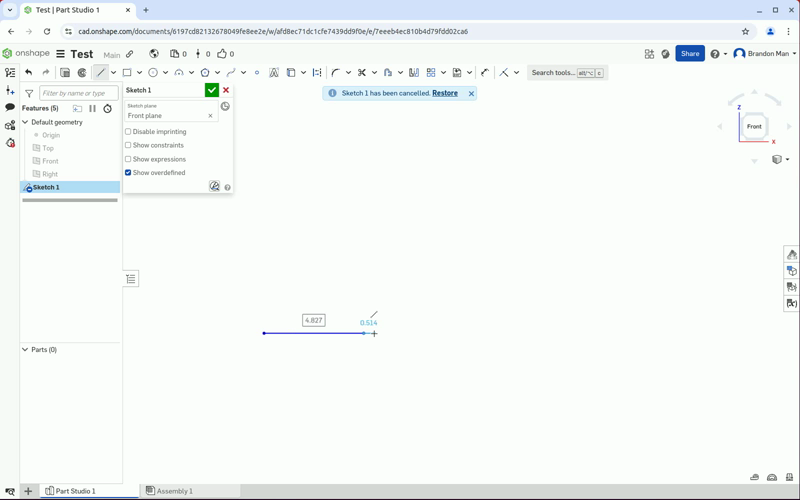
scroll(6)
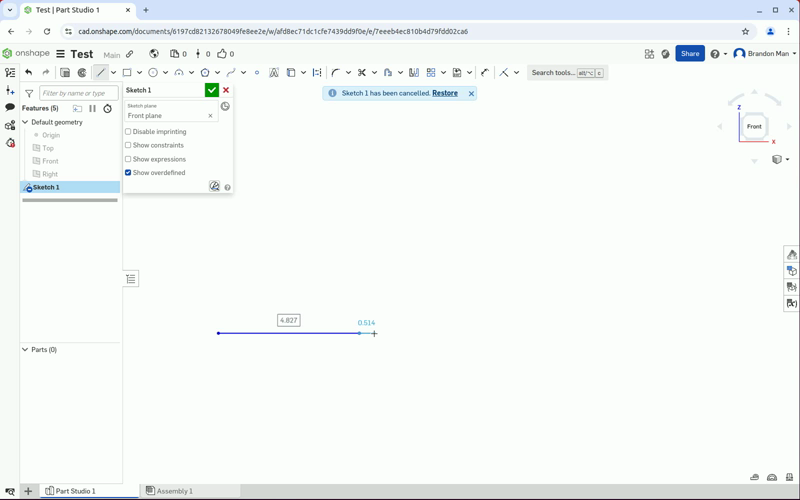
scroll(6)
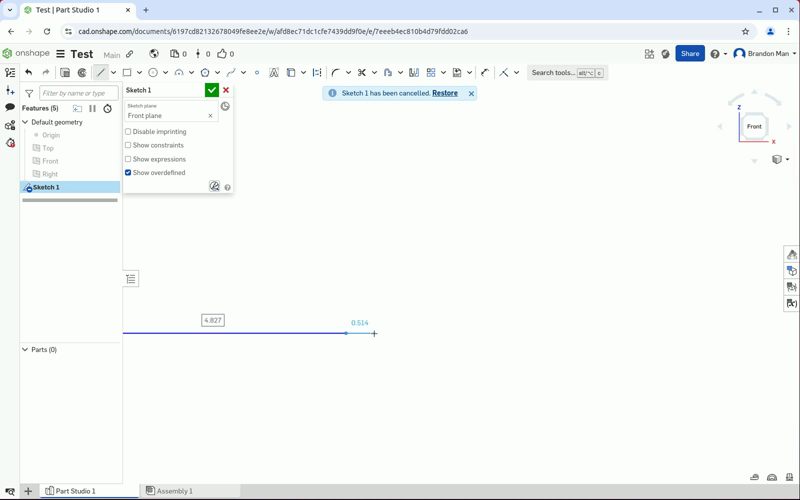
click(374, 333)
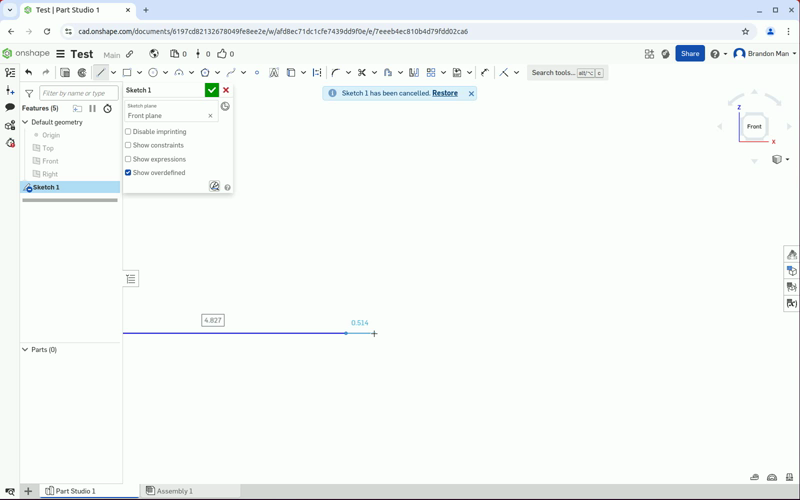
scroll(-6)
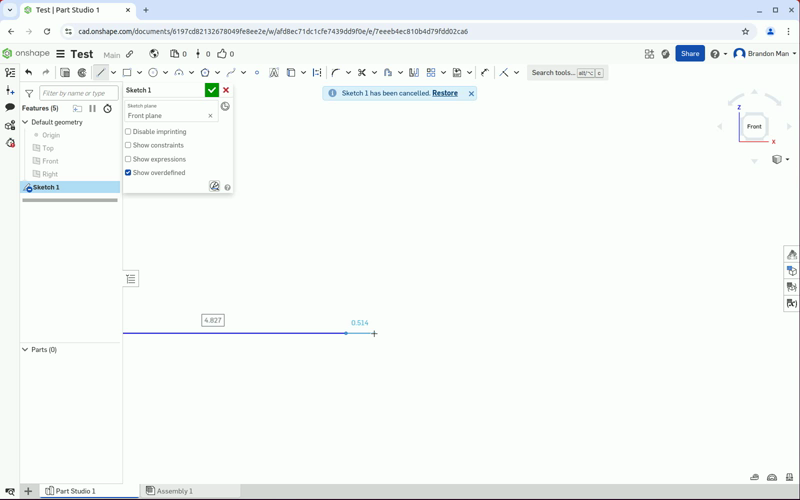
scroll(-6)
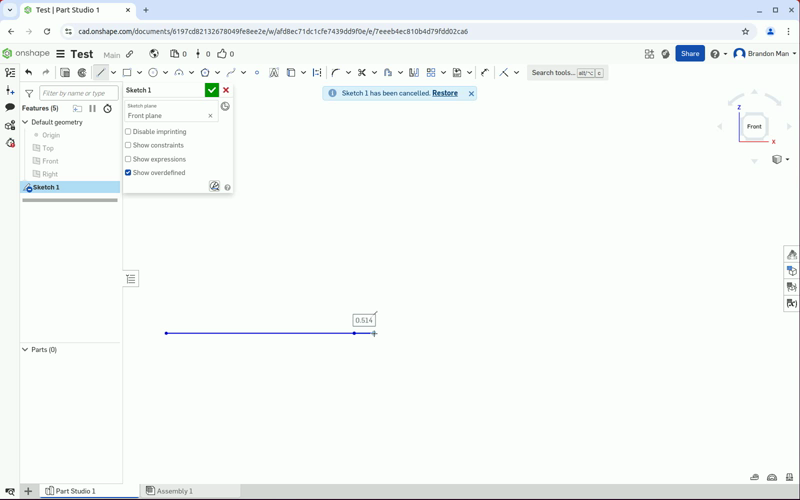
scroll(-6)
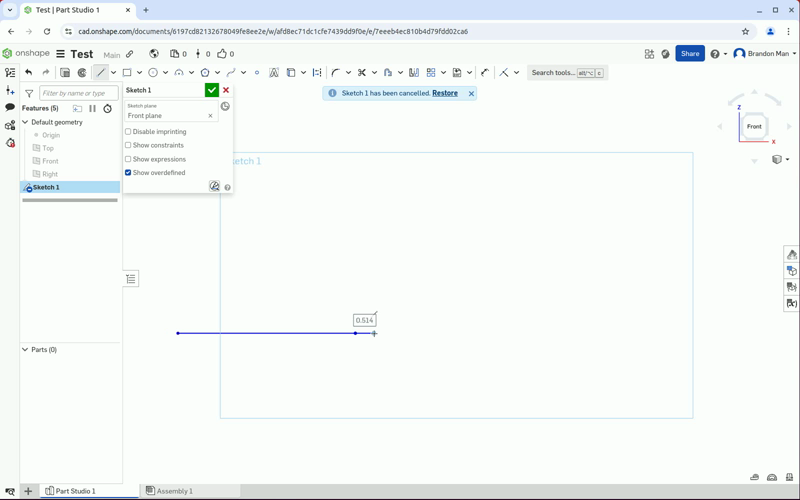
scroll(-6)
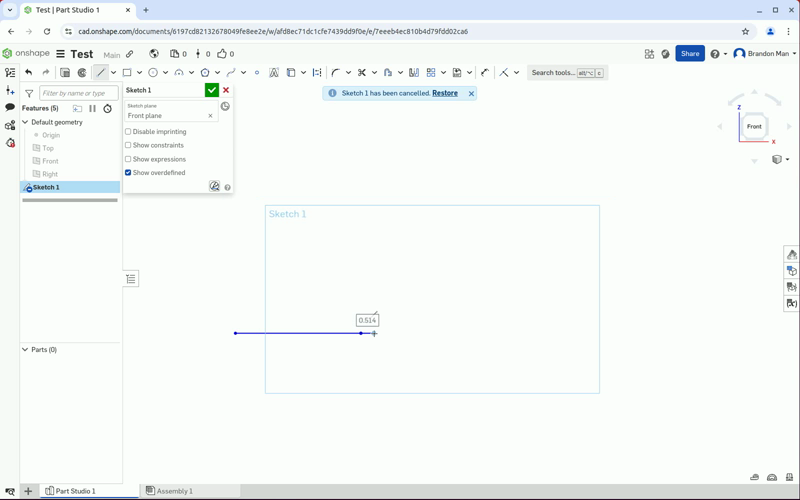
scroll(-6)
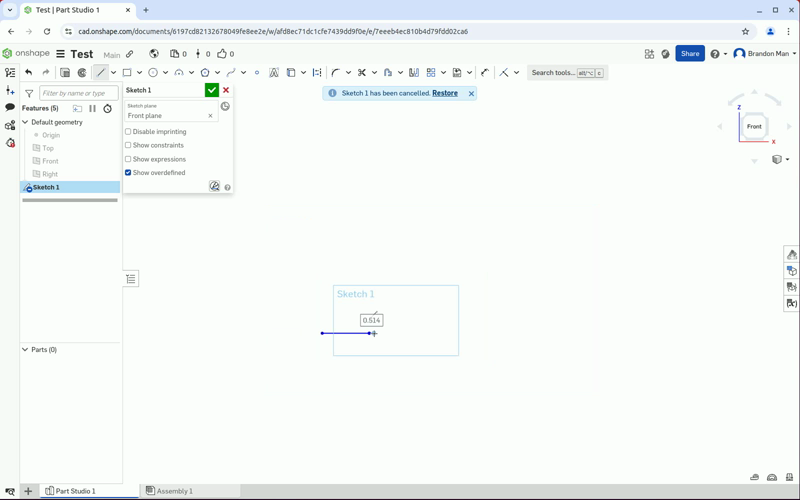
scroll(-6)
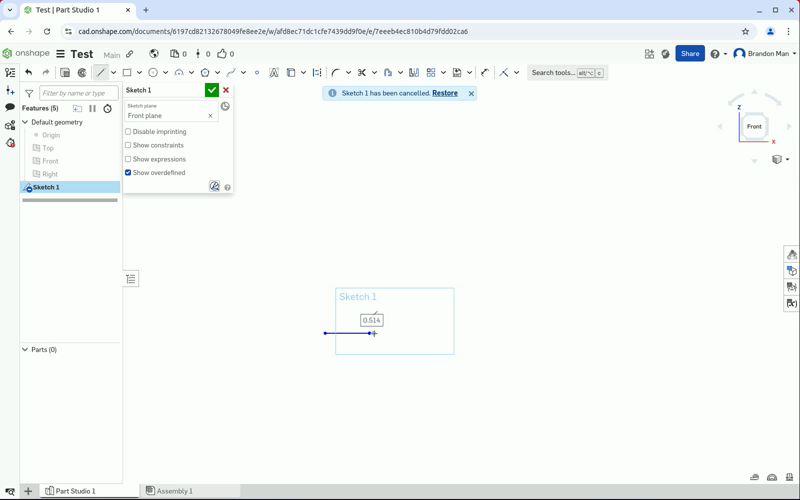
scroll(-6)
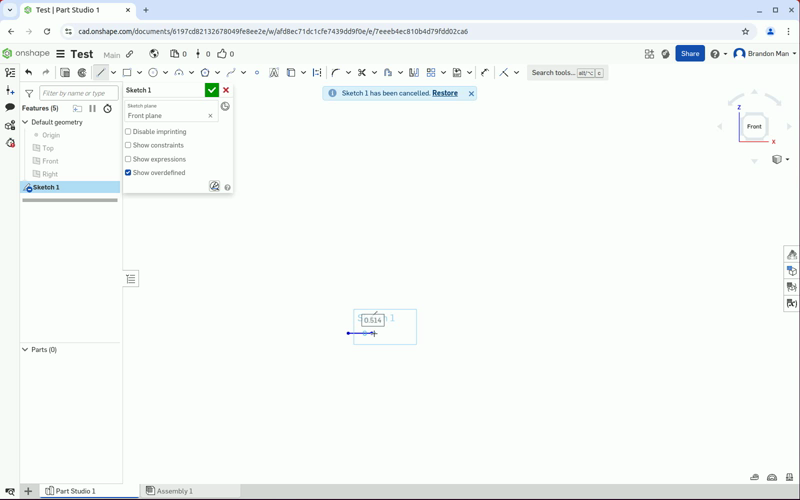
key_up(shift)
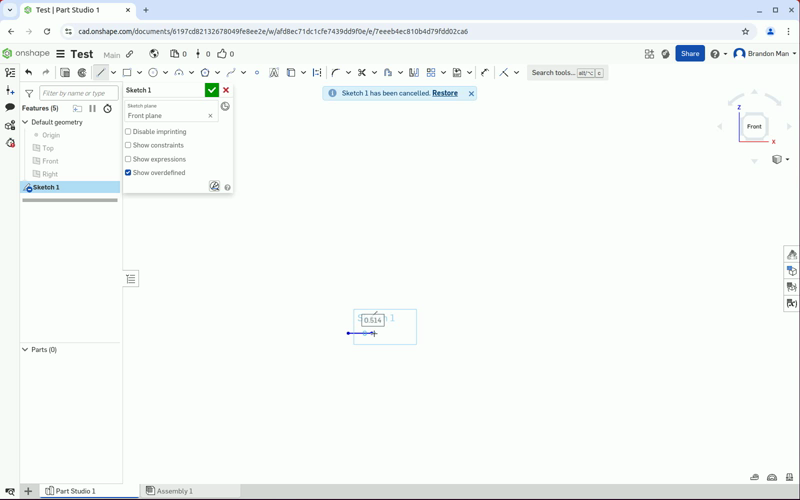
key_down(shift)
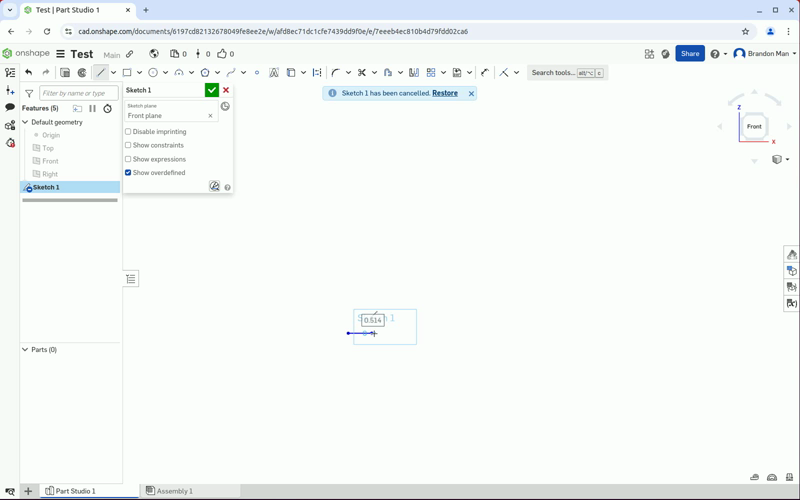
mouse_move(374, 209)
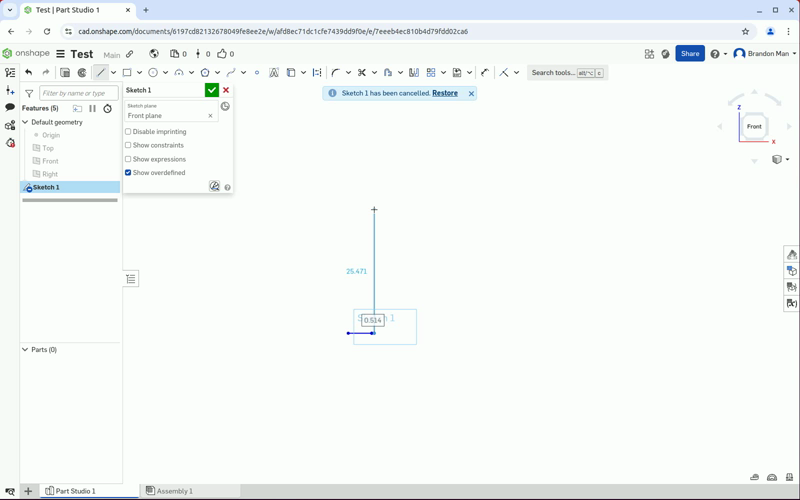
click(374, 209)
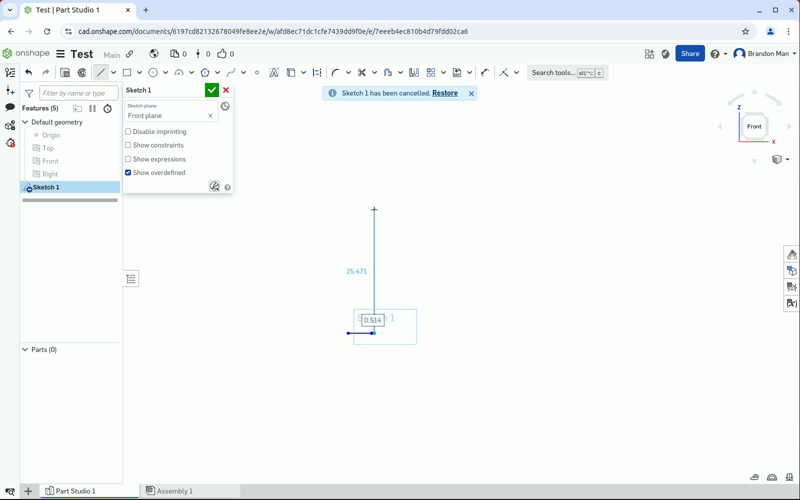
key_up(shift)
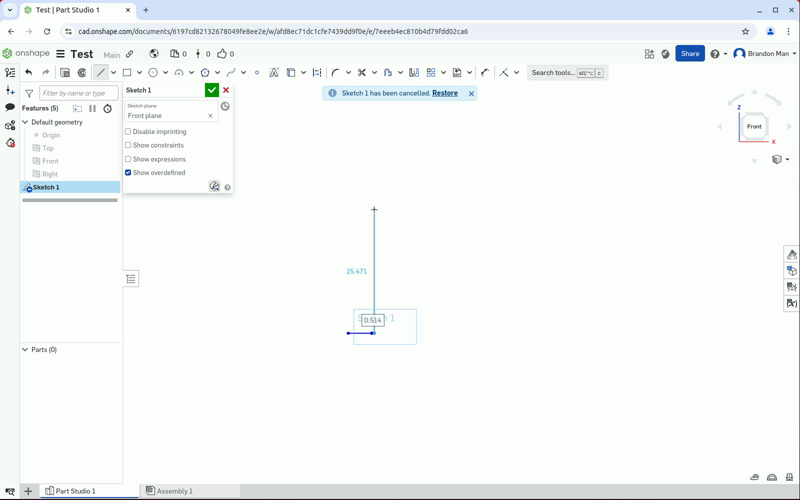
key_down(shift)
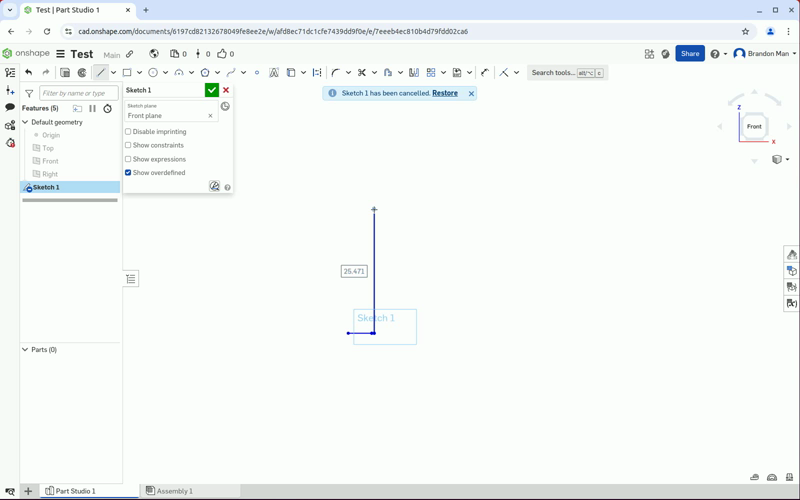
mouse_move(404, 209)
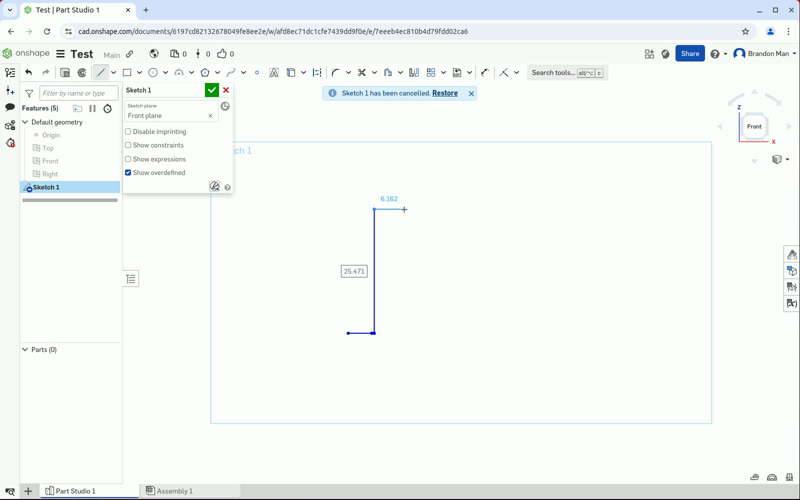
mouse_move(348, 209)
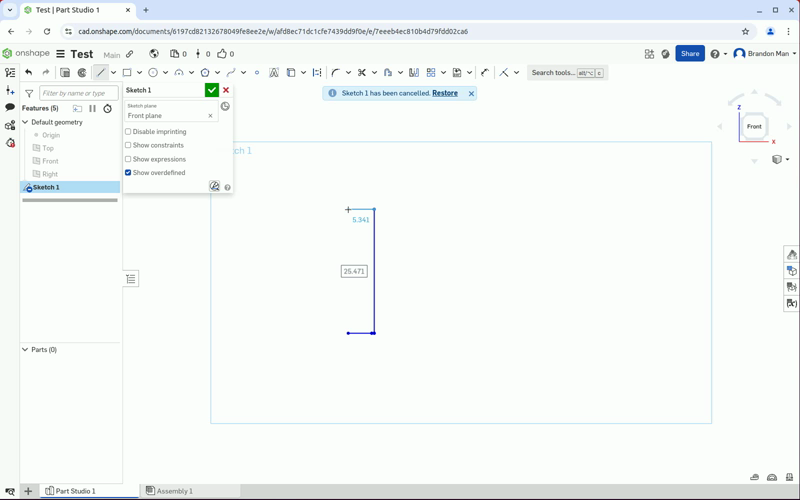
click(348, 209)
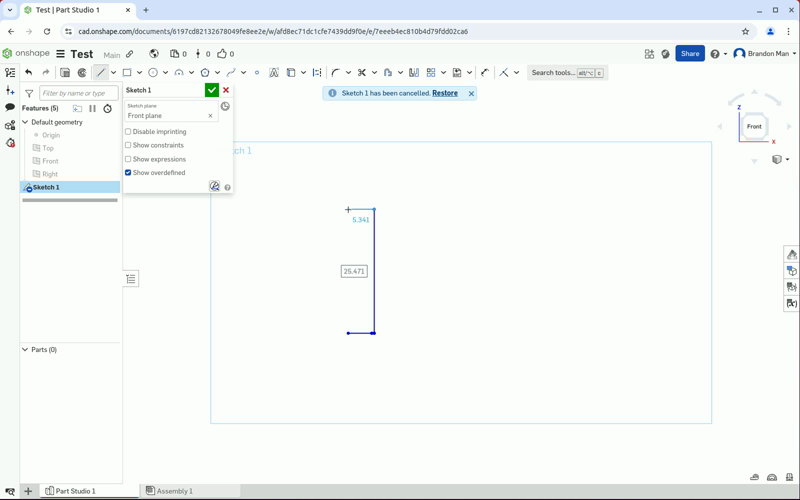
key_up(shift)
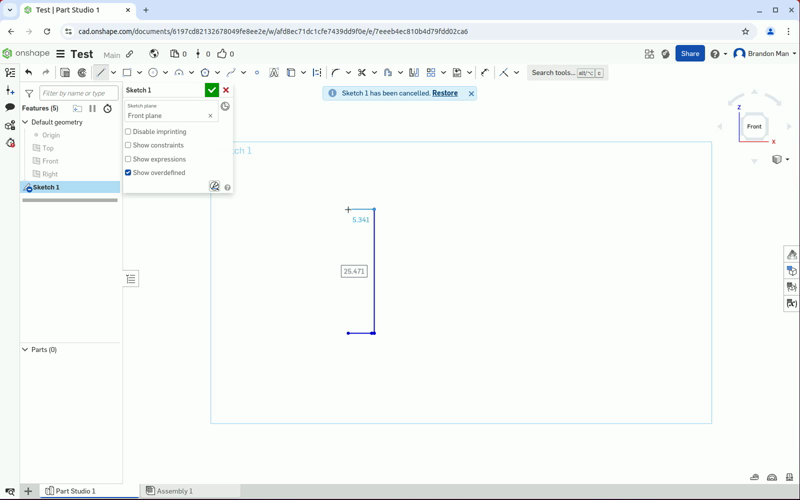
key_down(shift)
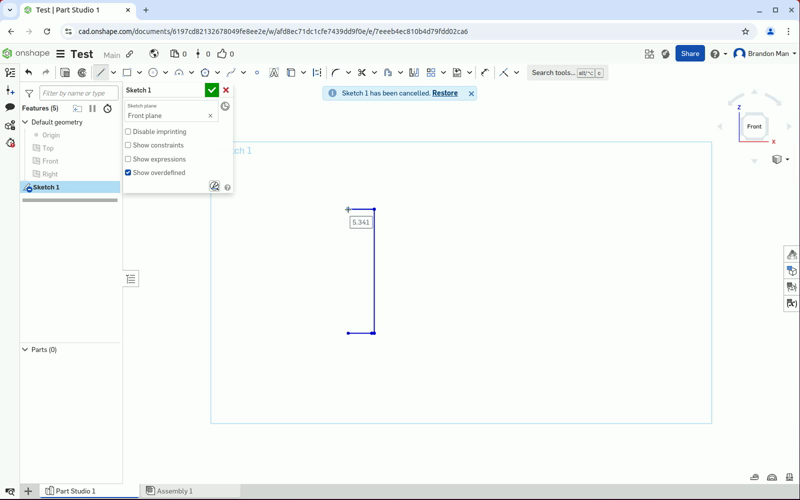
mouse_move(348, 333)
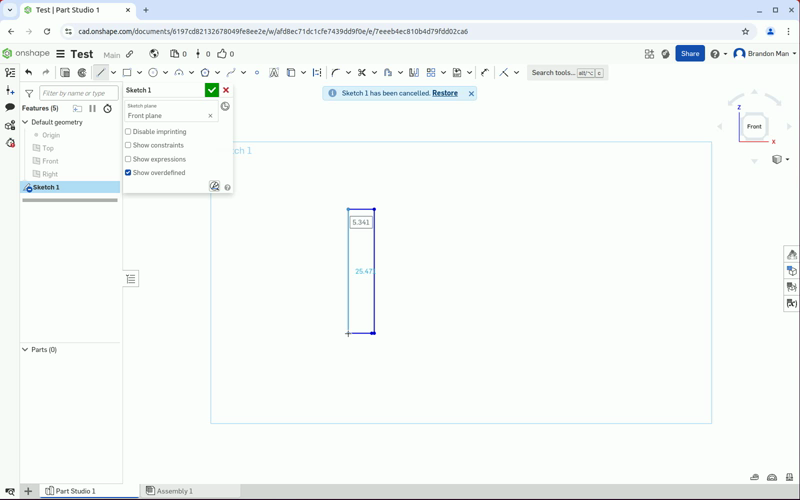
key_up(shift)
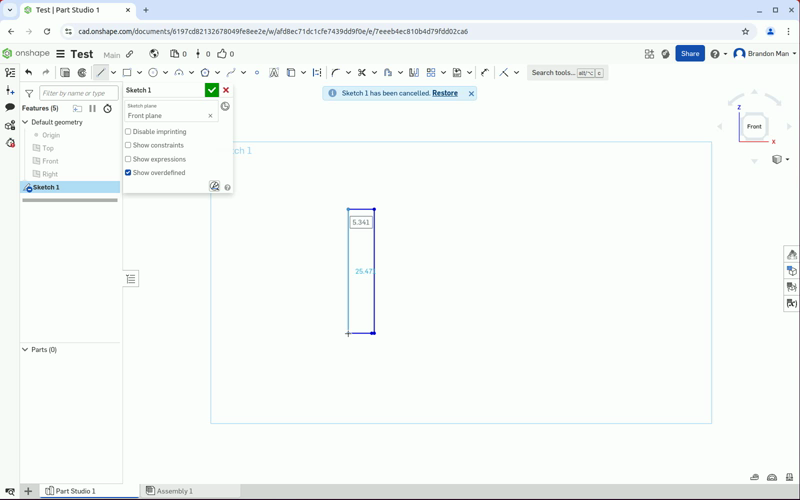
click(348, 333)
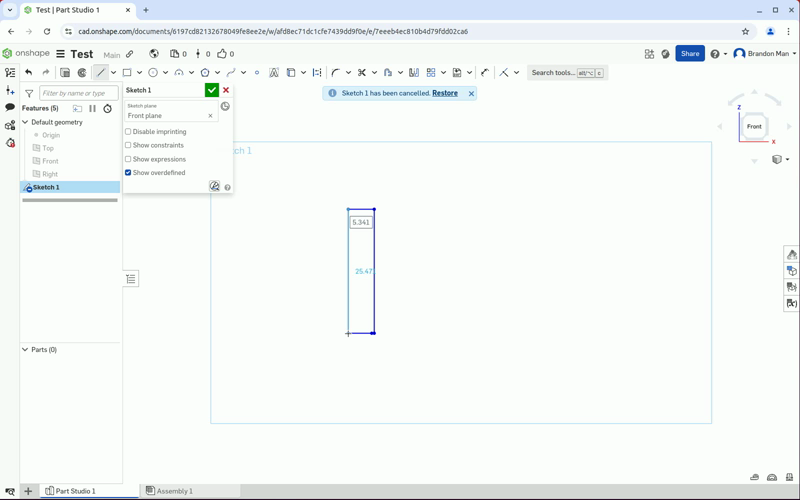
key(esc)
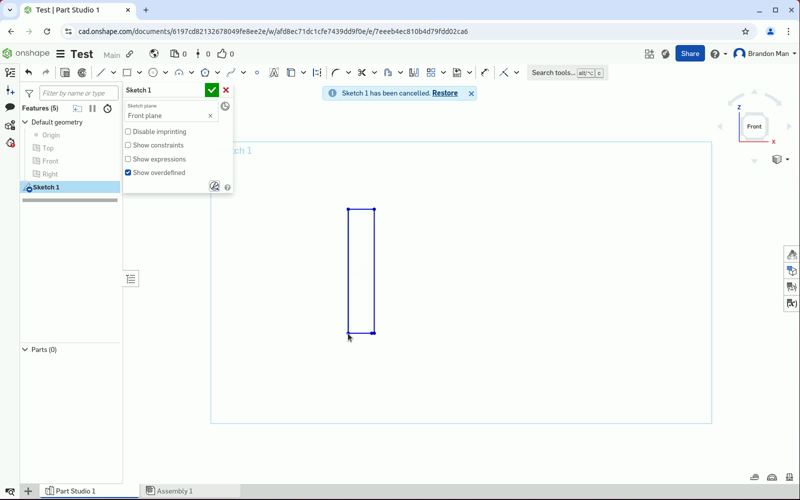
mouse_move(352, 269)
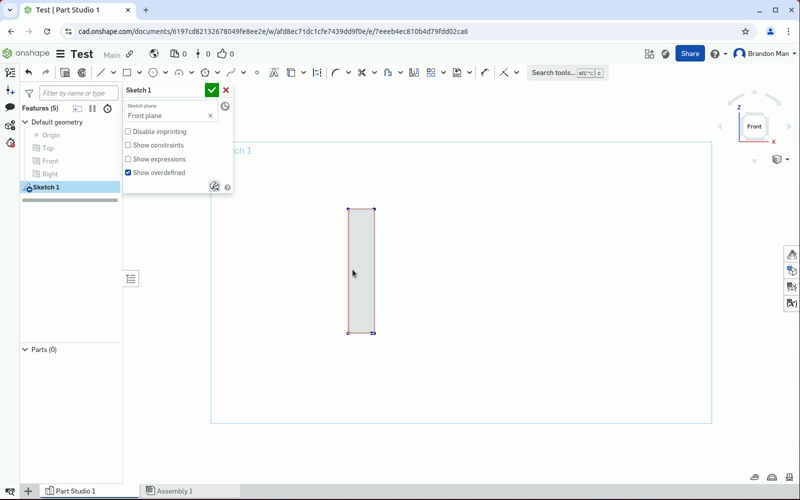
click(352, 269)
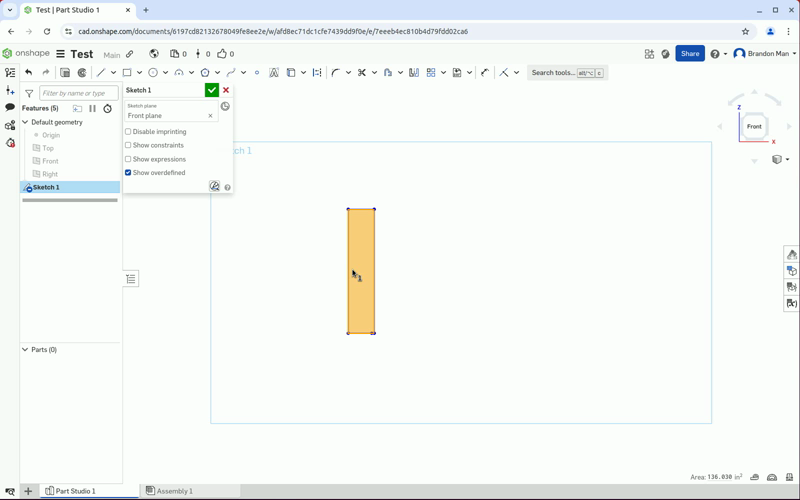
mouse_move(73, 352)
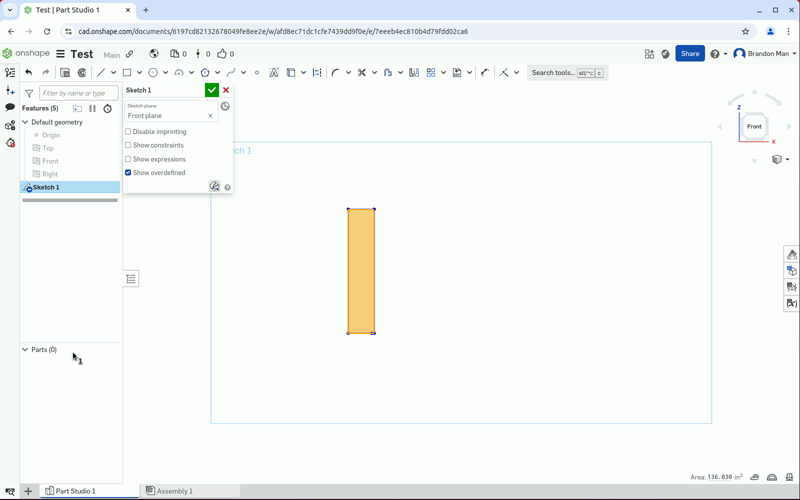
key(shift+y)
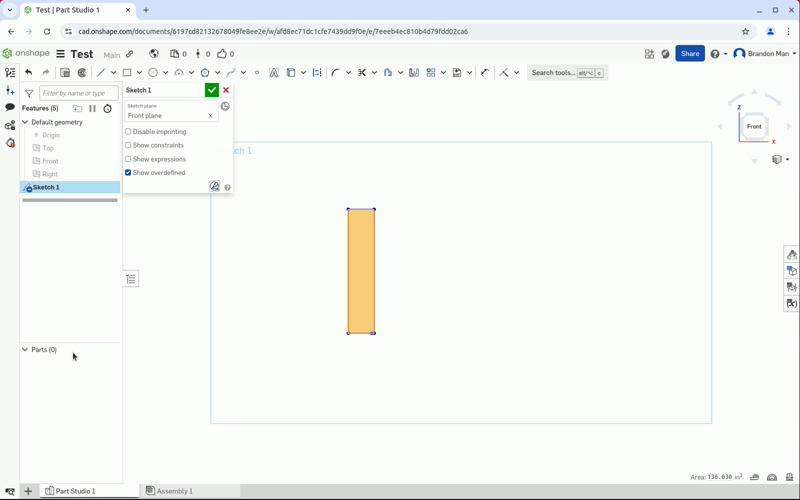
key(shift+e)
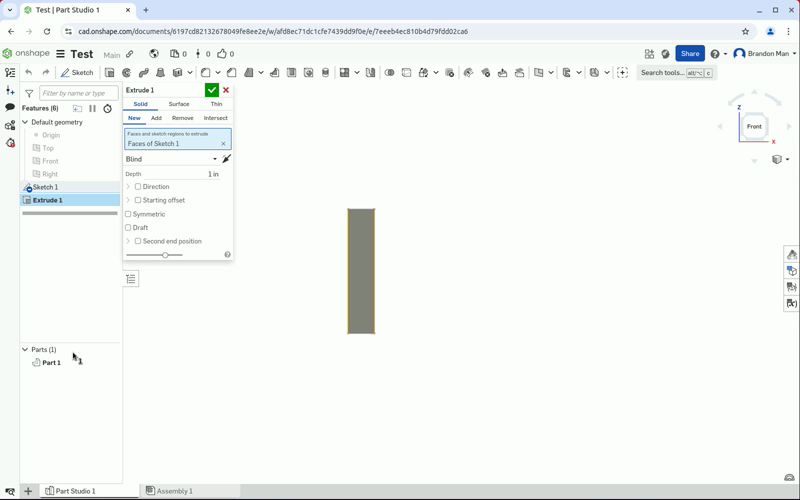
mouse_move(143, 106)
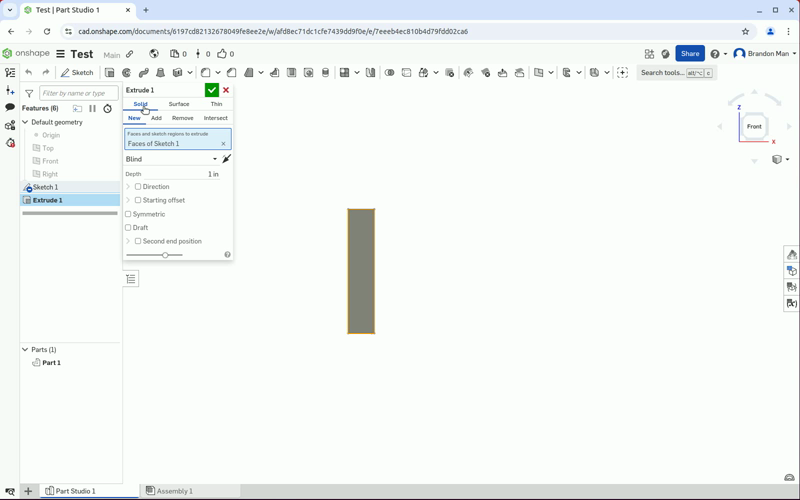
click(143, 106)
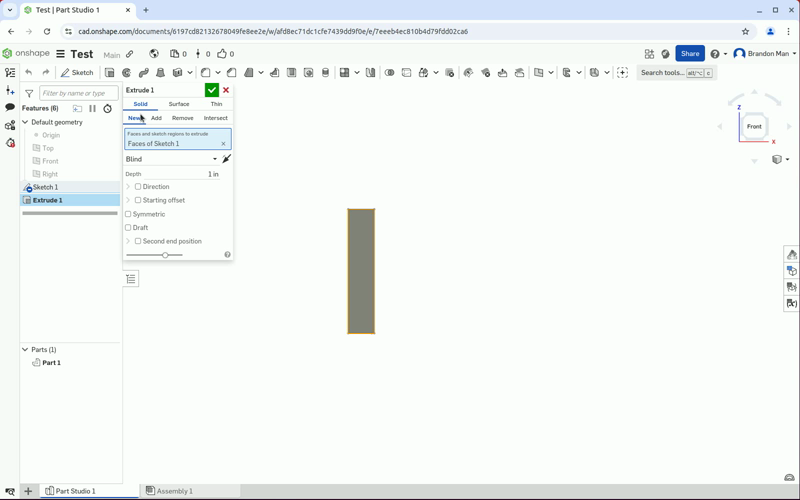
mouse_move(137, 120)
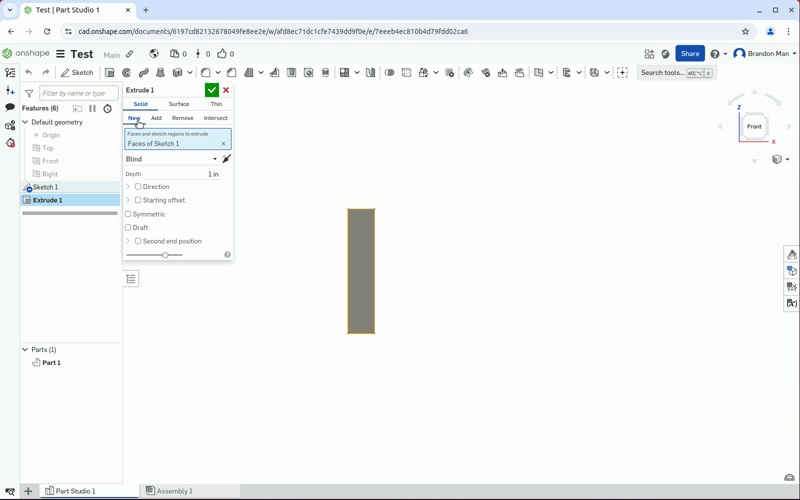
click(137, 120)
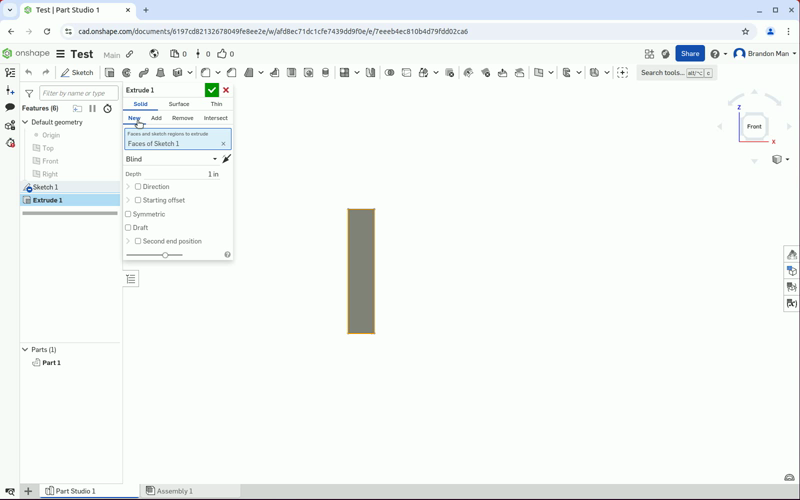
key(tab, 4)
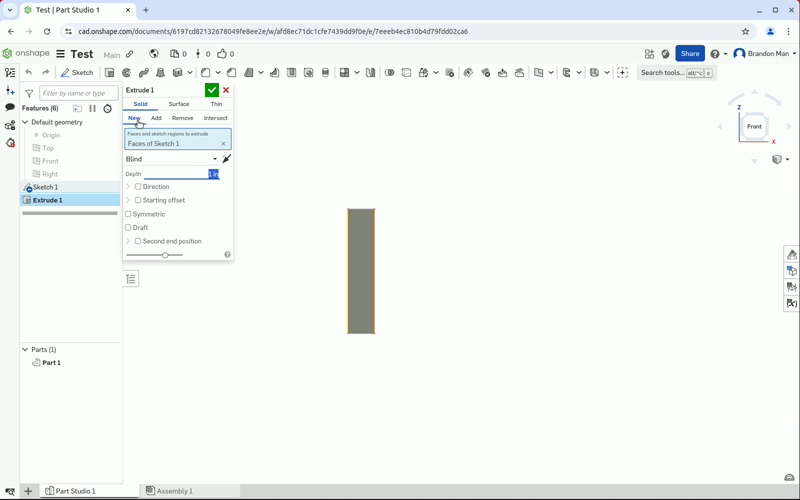
text(0.481)
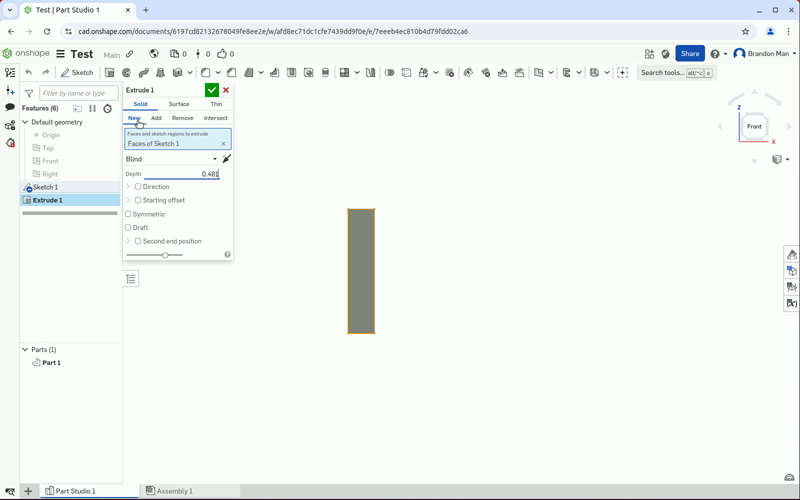
key(enter)
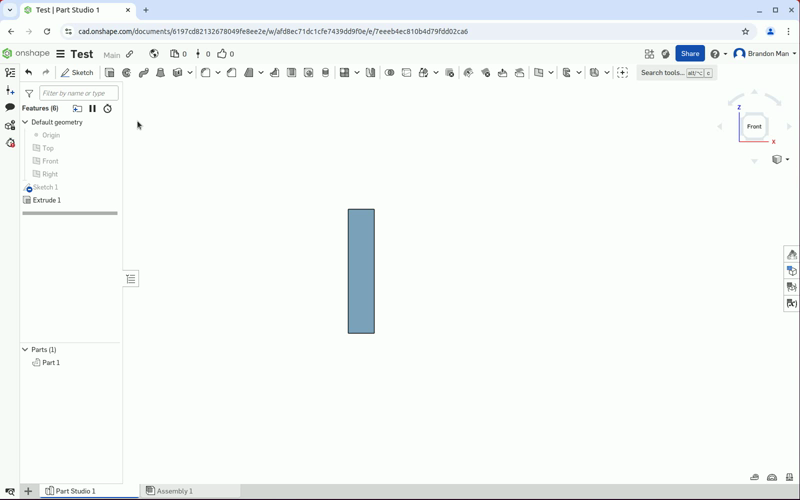
key(shift+h)
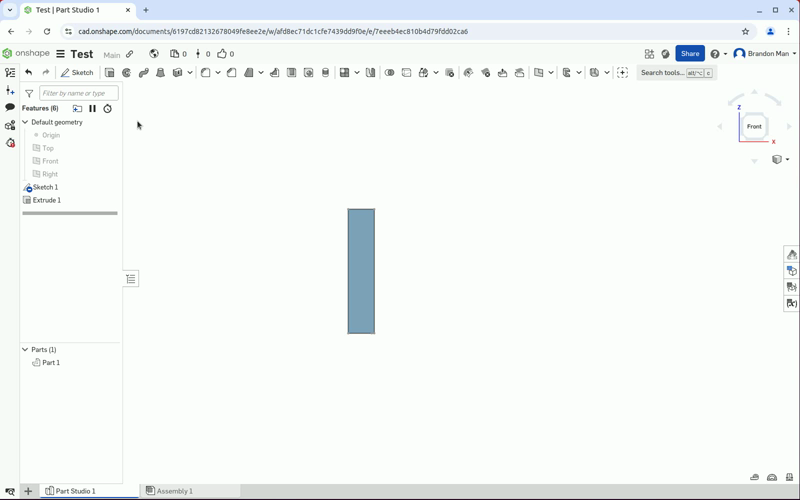
key(shift+h)
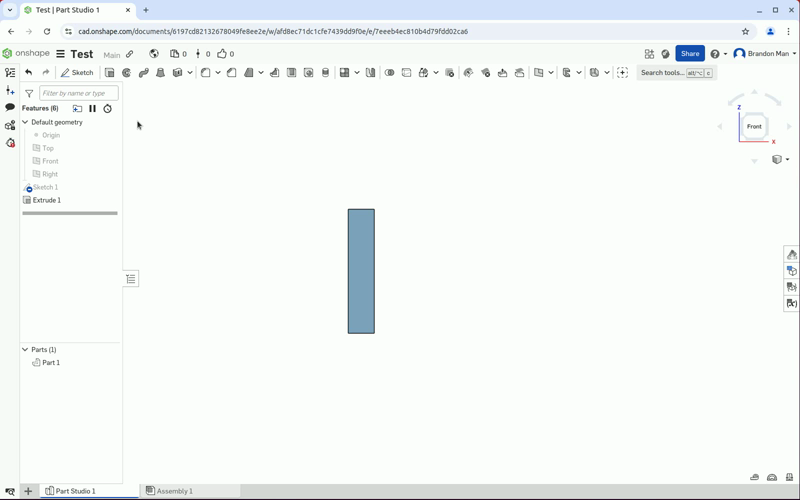
mouse_move(73, 189)
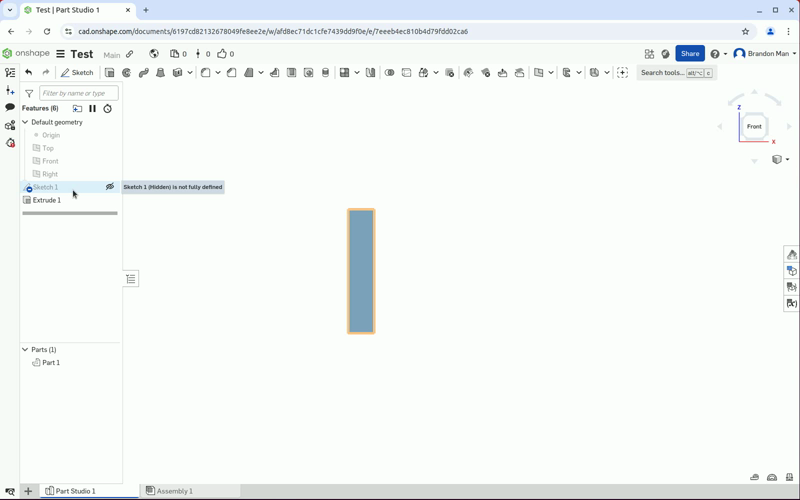
click(73, 189)
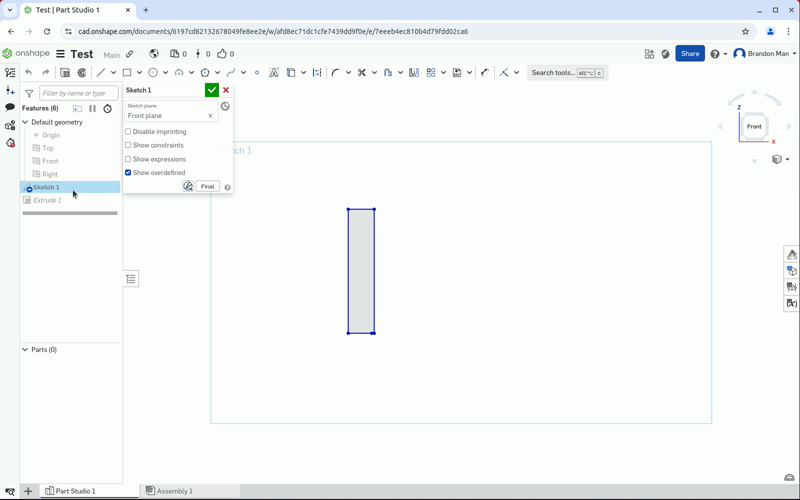
mouse_move(229, 92)
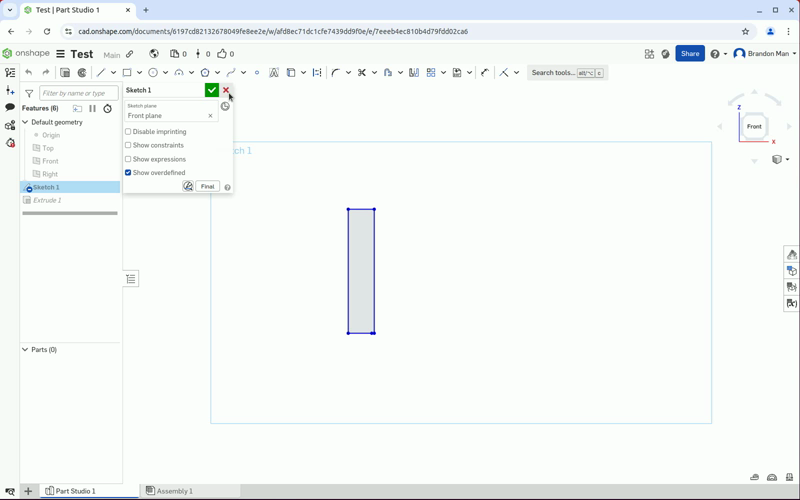
click(229, 92)
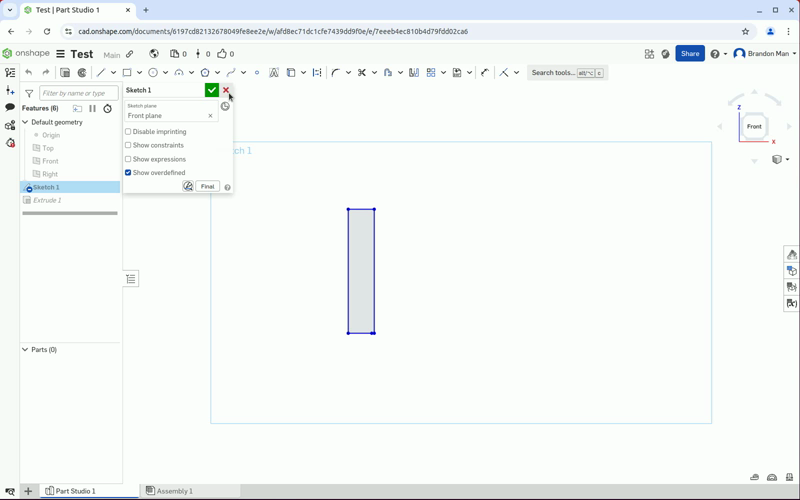
key(shift+s)
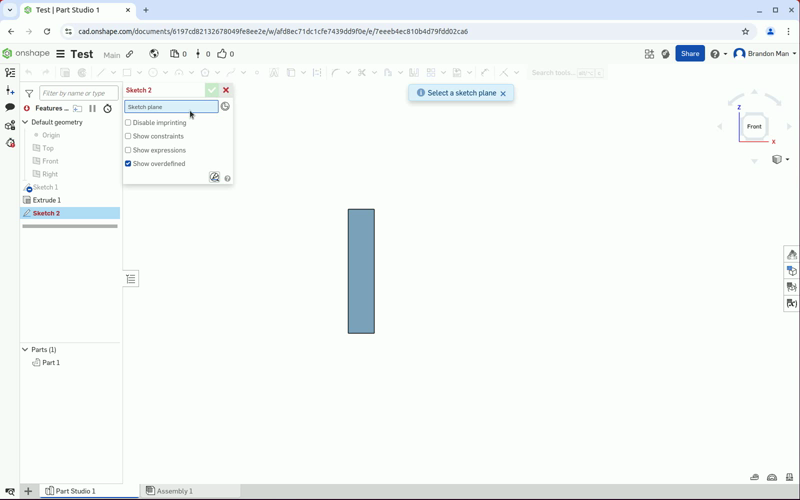
mouse_move(73, 163)
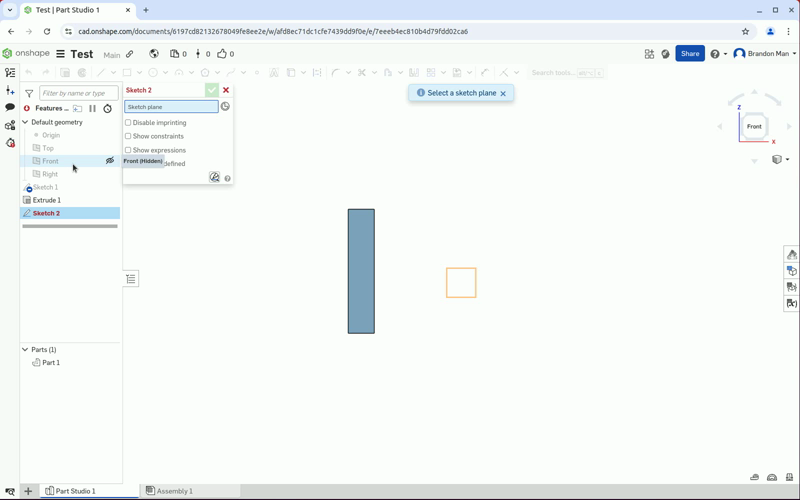
click(73, 163)
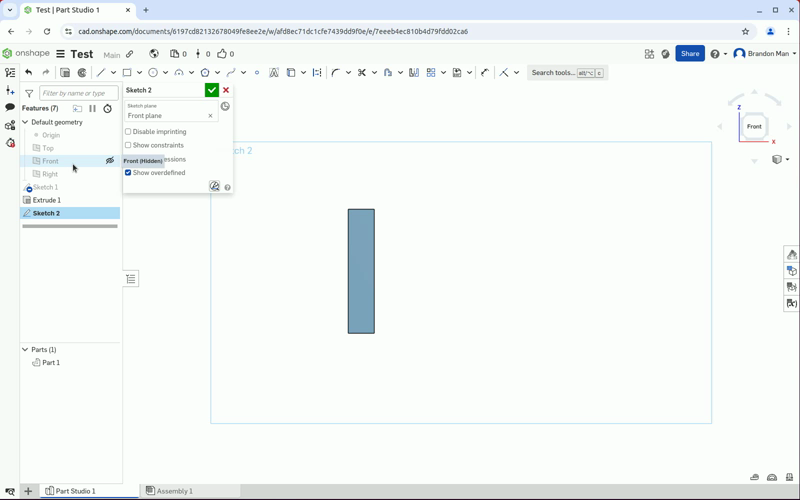
mouse_move(73, 352)
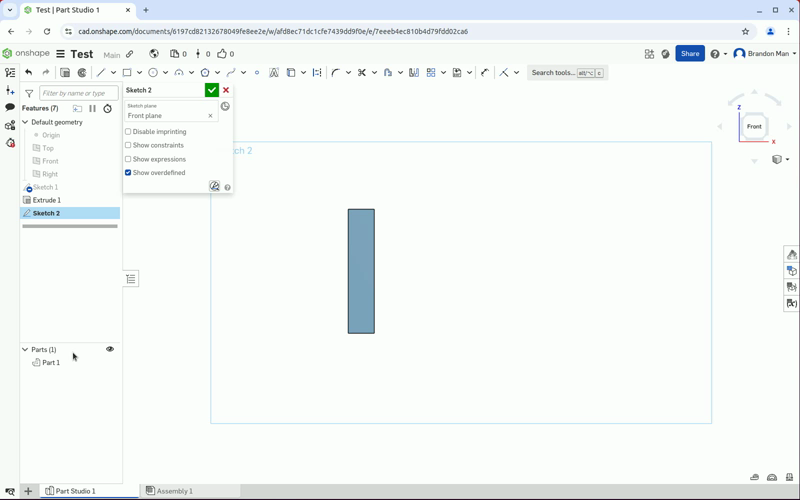
key(y)
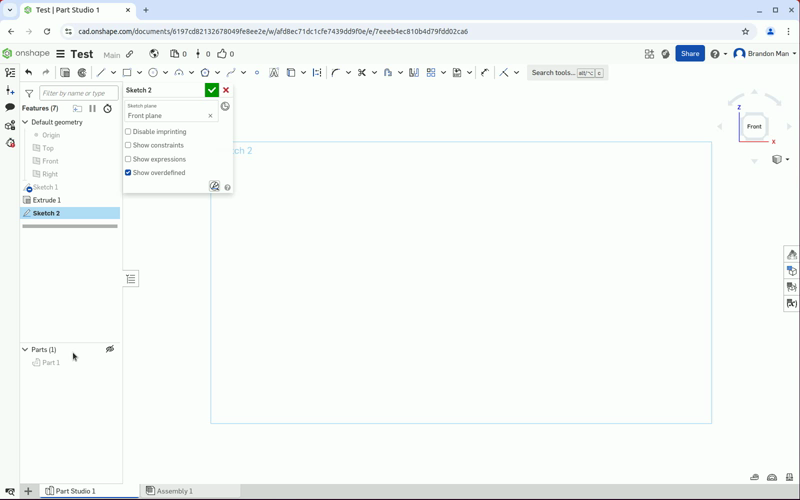
key(l)
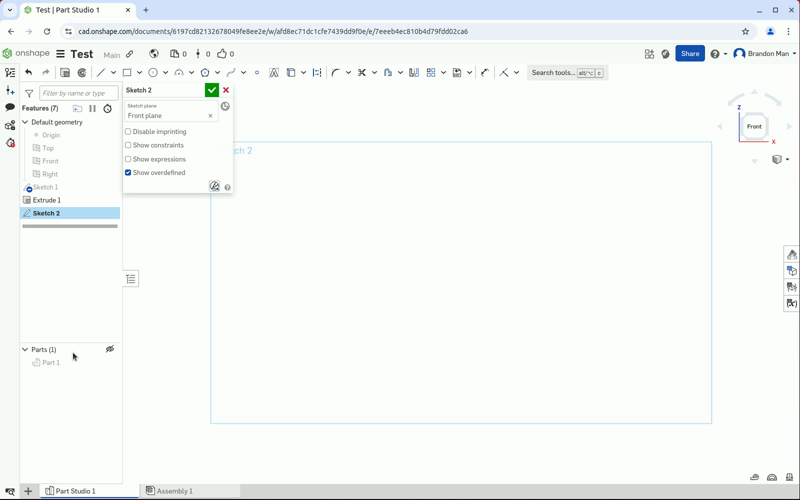
key_down(shift)
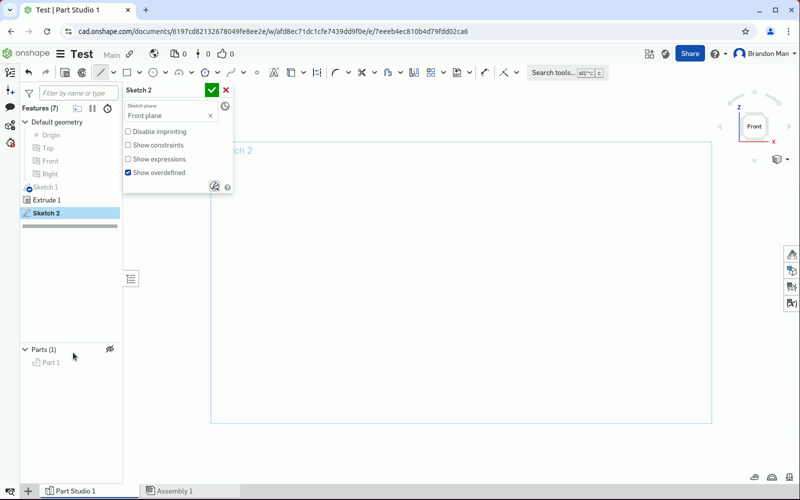
mouse_move(401, 333)
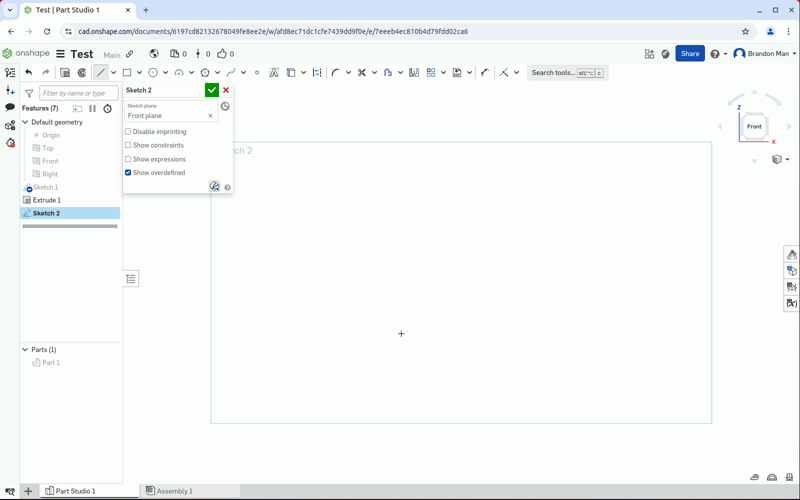
click(401, 333)
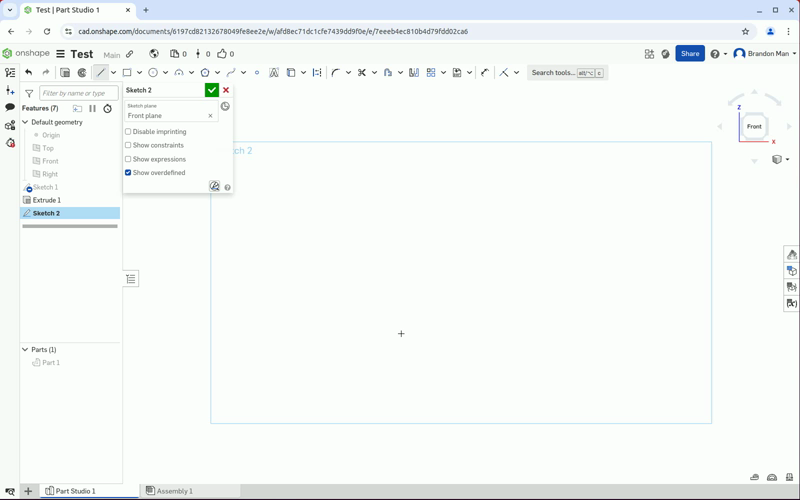
key_up(shift)
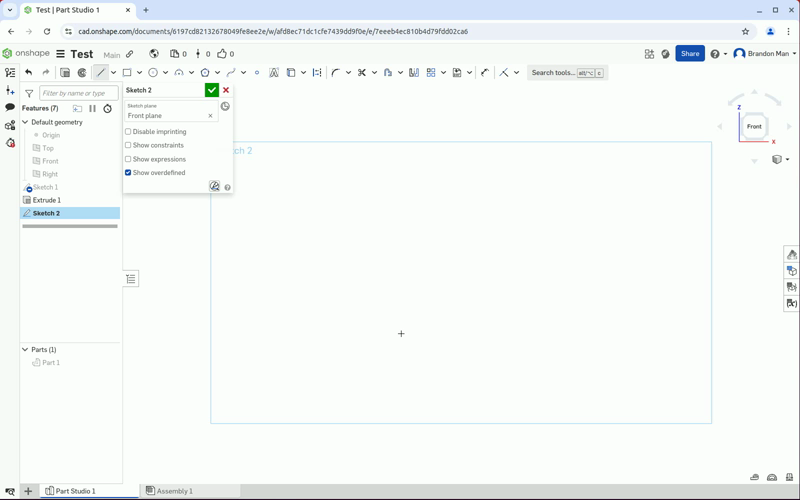
key_down(shift)
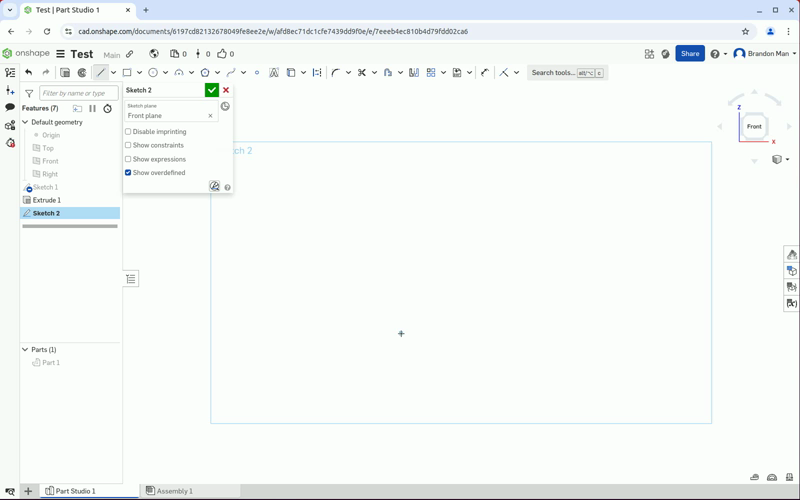
mouse_move(431, 333)
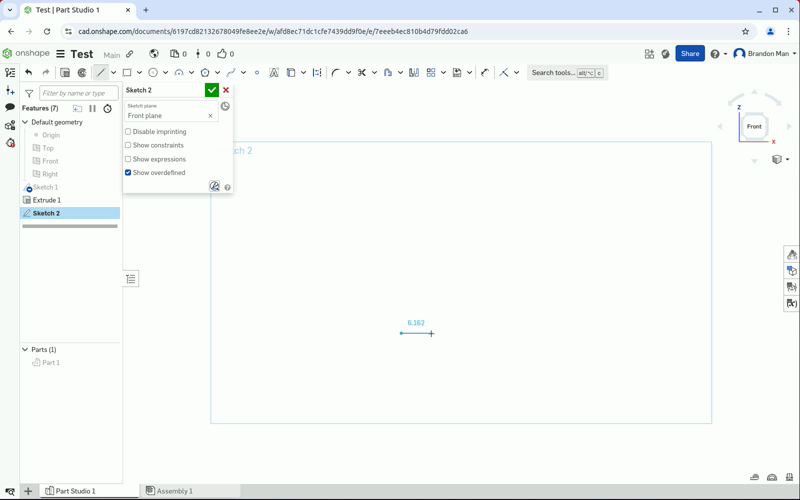
mouse_move(424, 333)
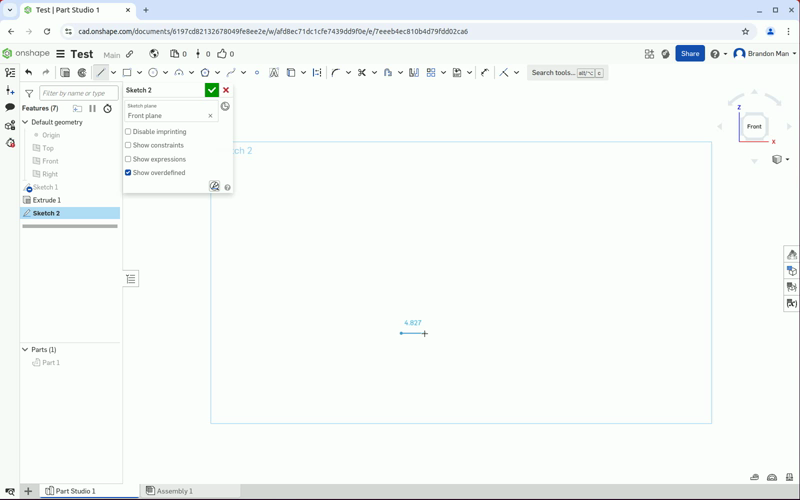
click(424, 333)
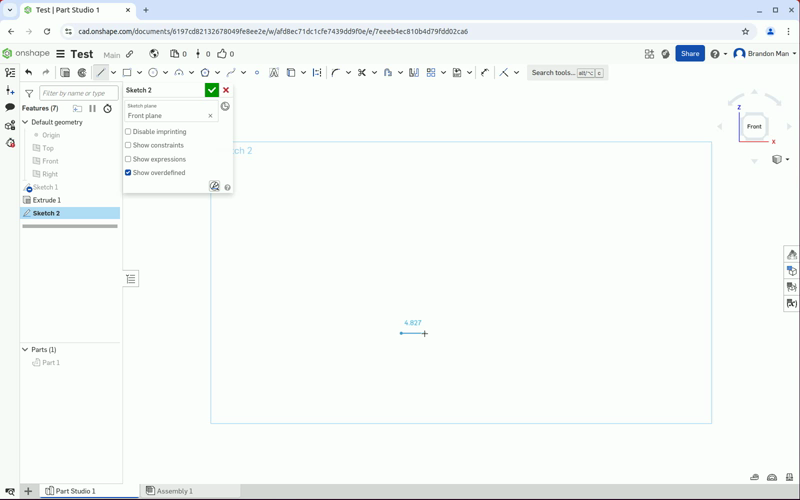
key_up(shift)
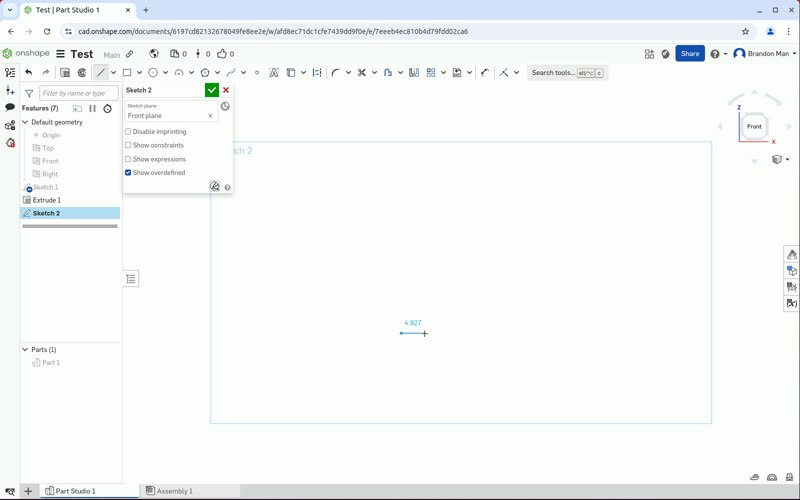
key_down(shift)
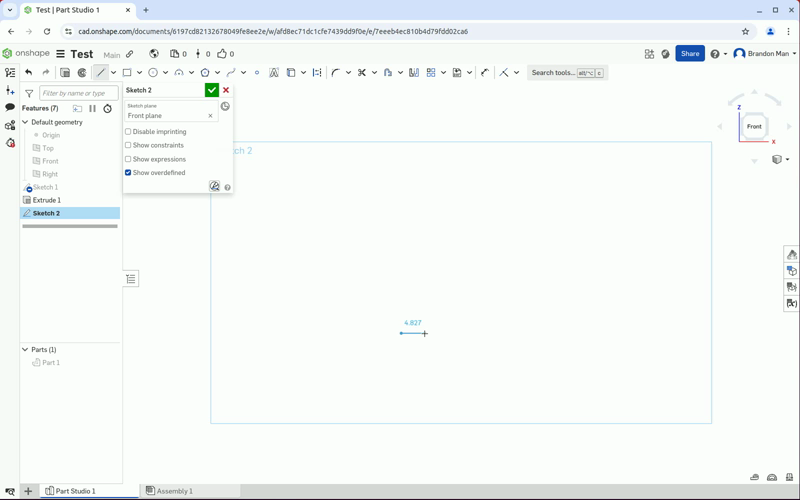
mouse_move(454, 333)
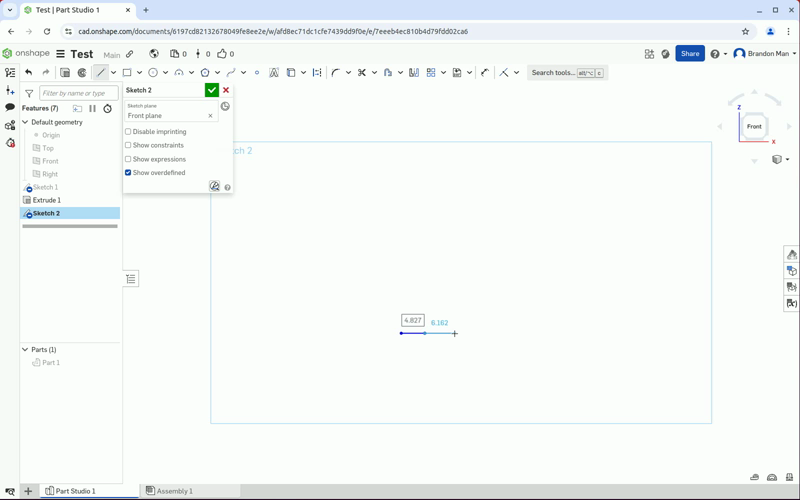
mouse_move(427, 333)
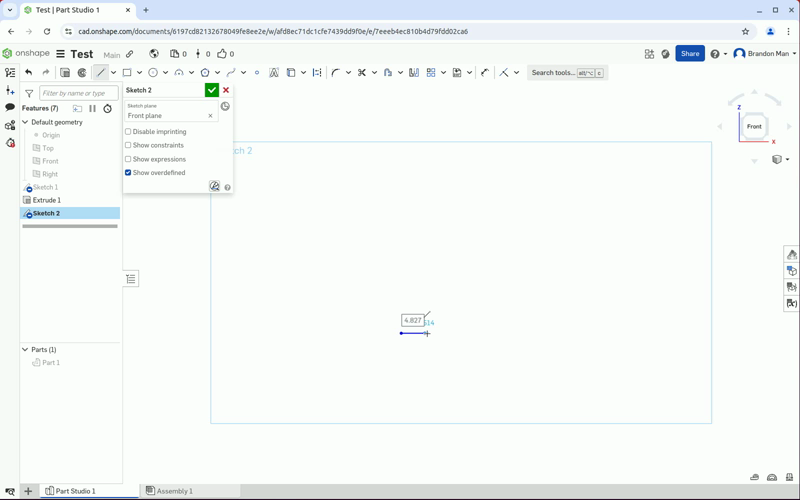
scroll(6)
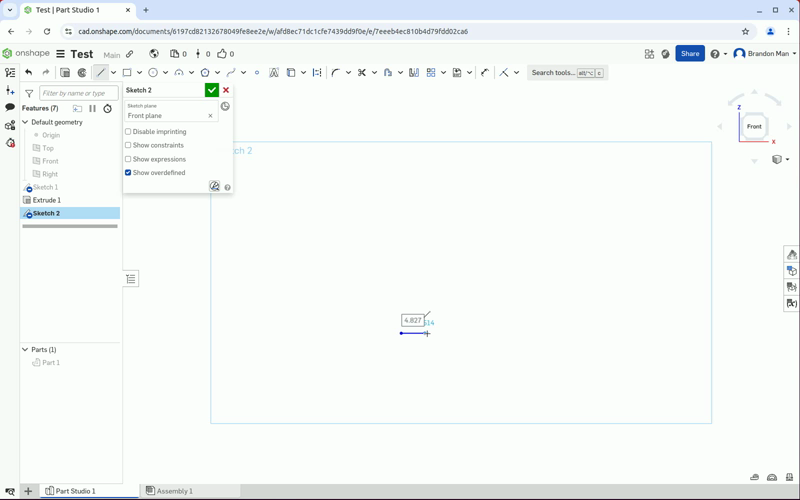
scroll(6)
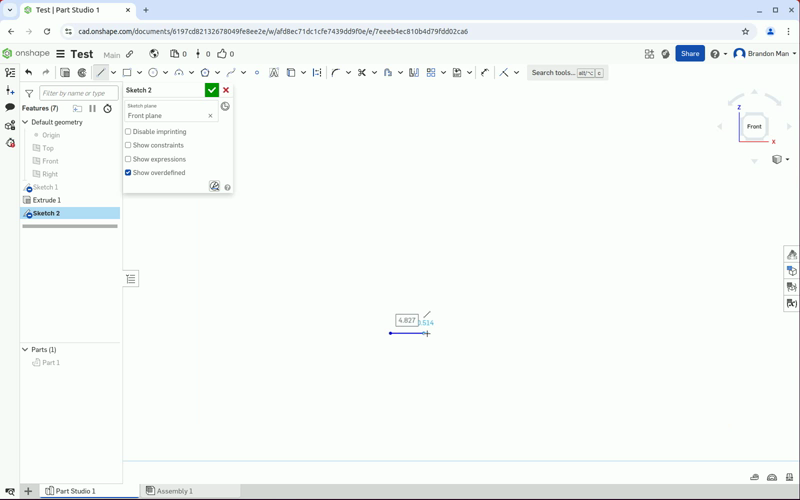
scroll(6)
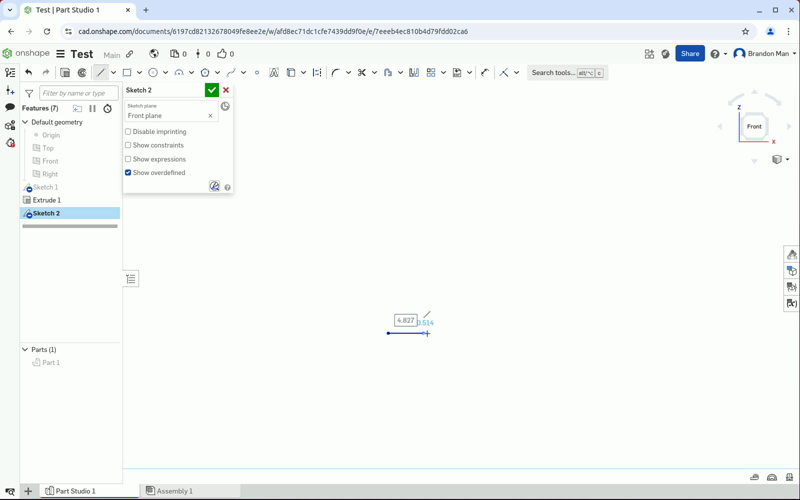
scroll(6)
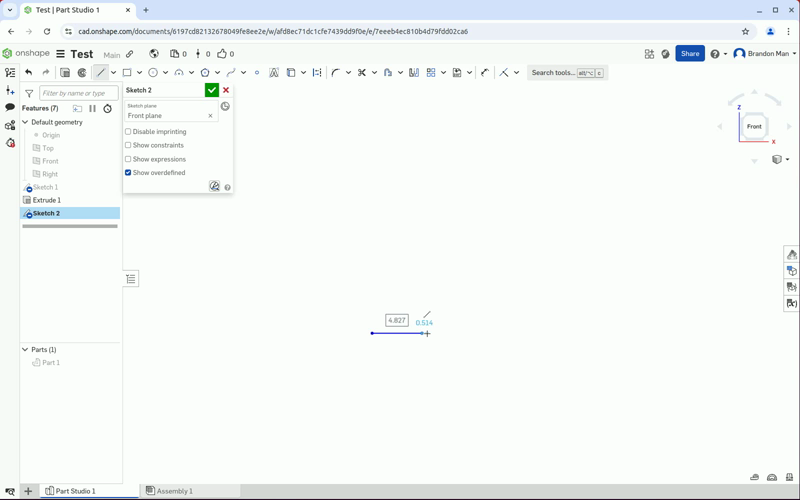
scroll(6)
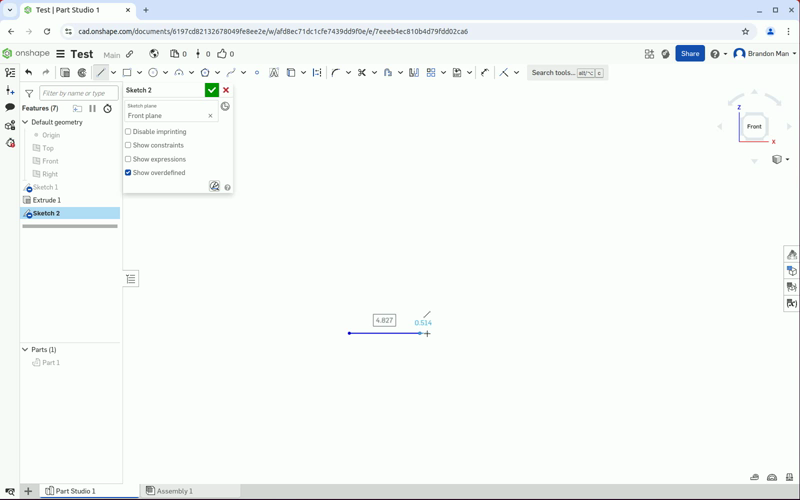
scroll(6)
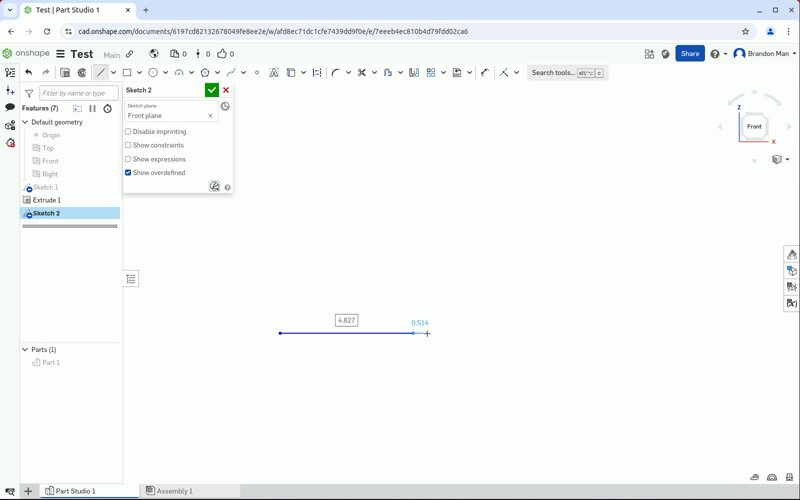
scroll(6)
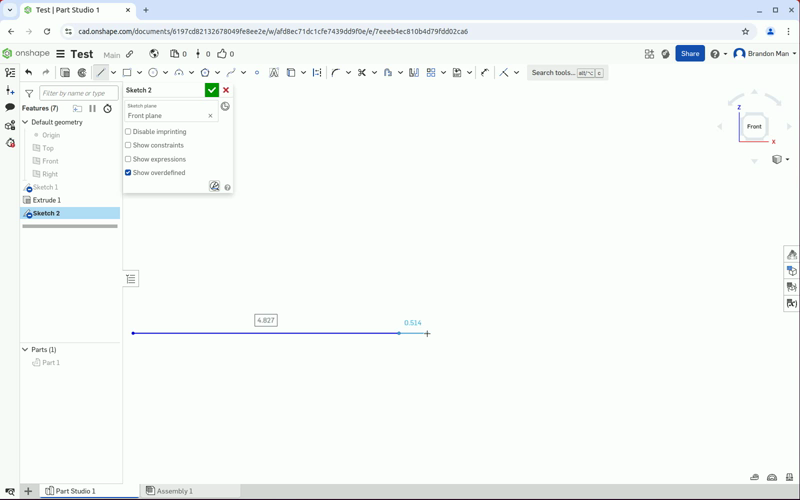
click(427, 333)
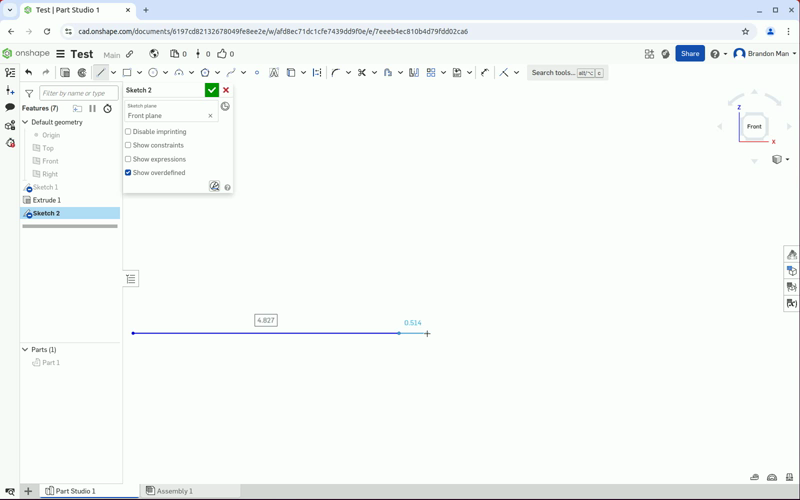
scroll(-6)
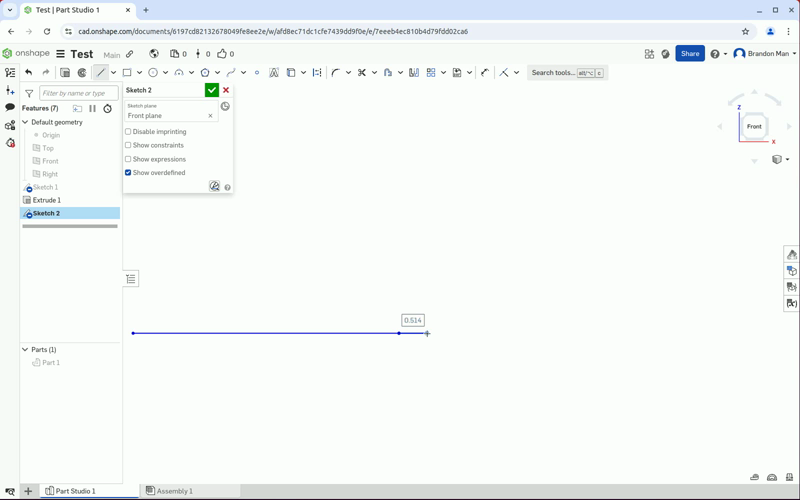
scroll(-6)
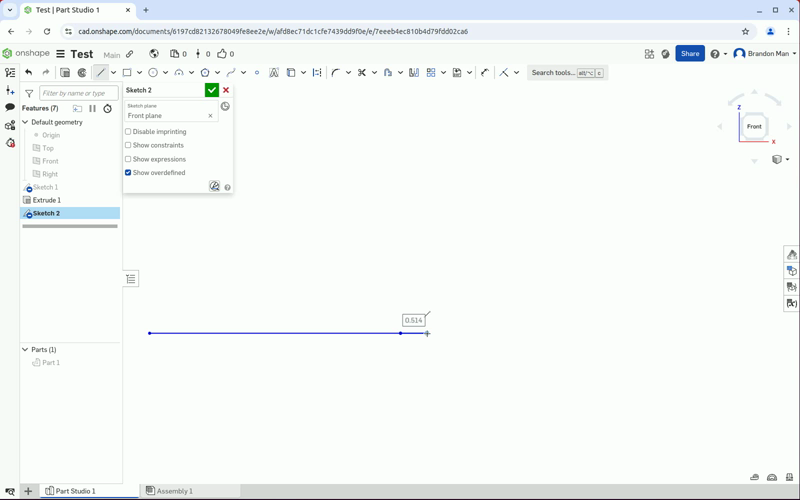
scroll(-6)
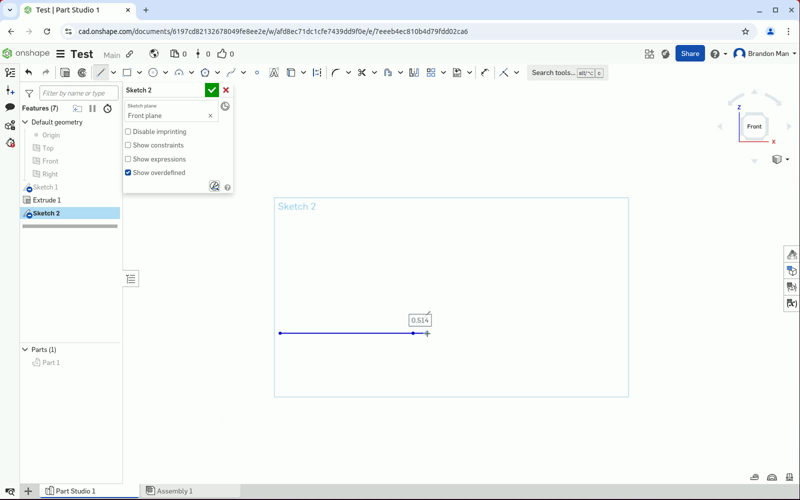
scroll(-6)
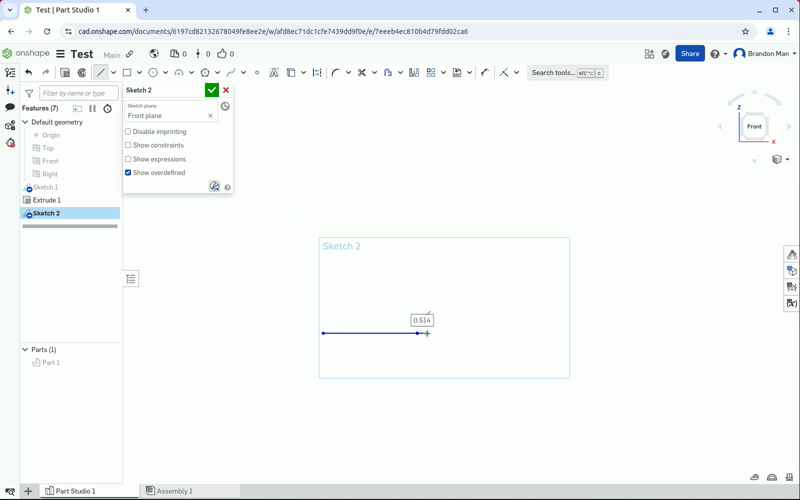
scroll(-6)
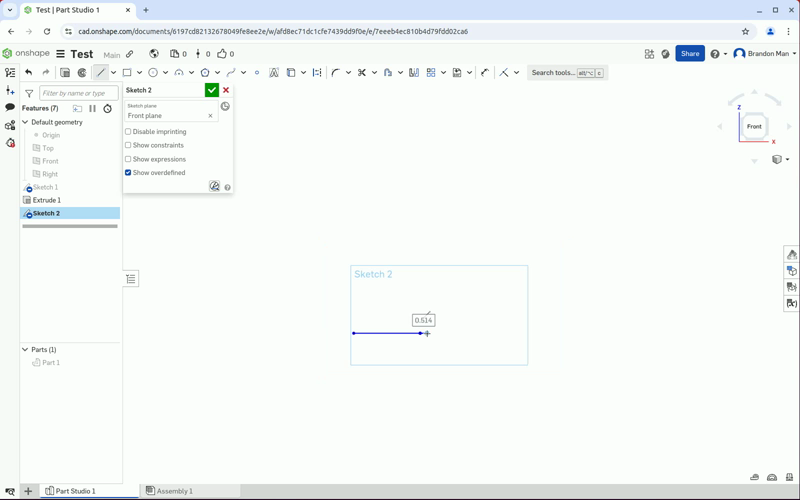
scroll(-6)
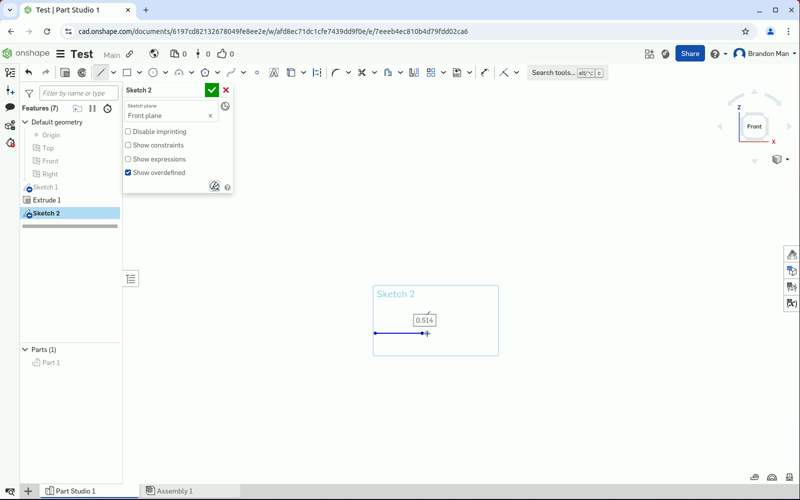
scroll(-6)
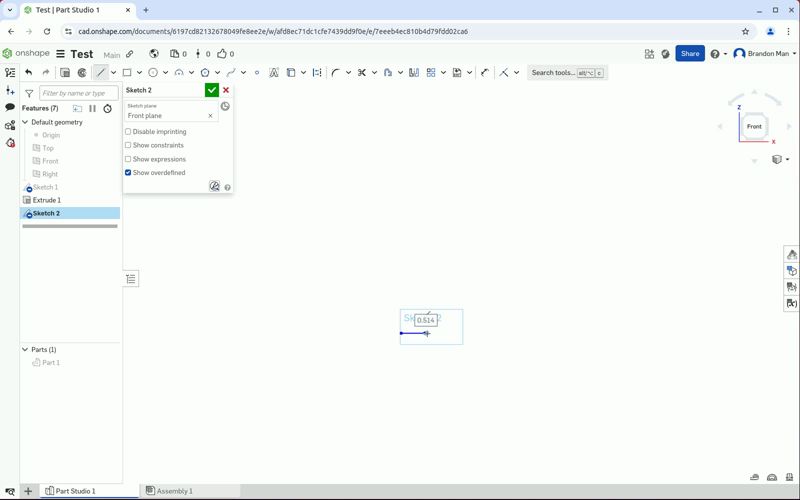
key_up(shift)
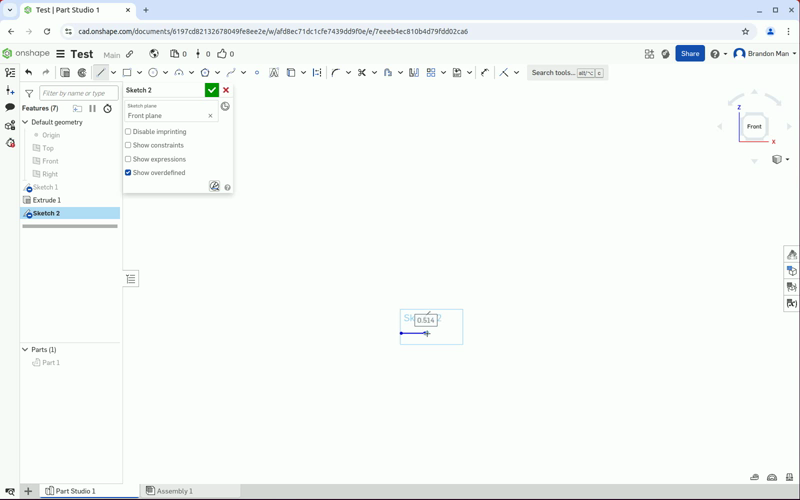
key_down(shift)
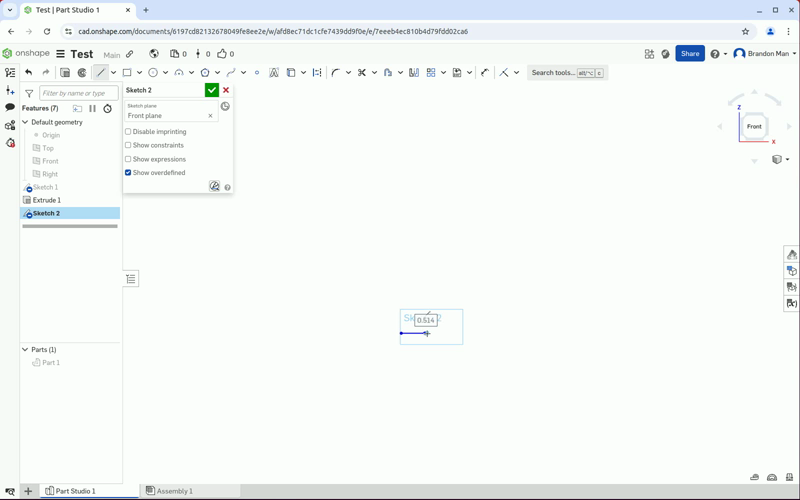
mouse_move(427, 209)
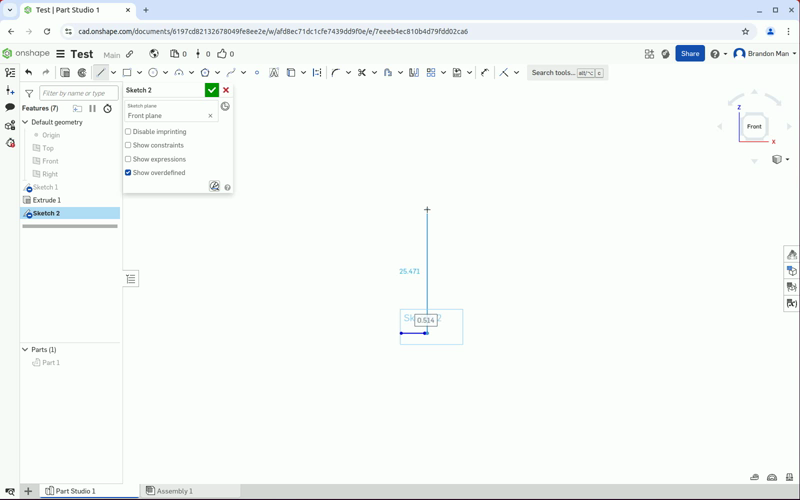
click(427, 209)
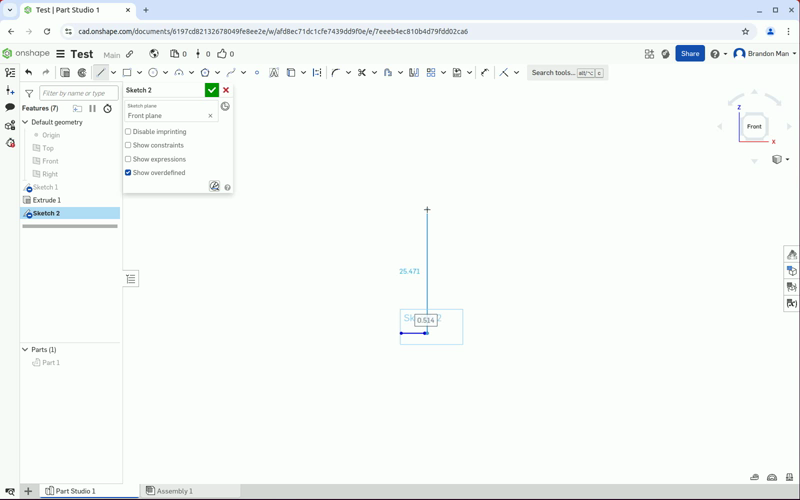
key_up(shift)
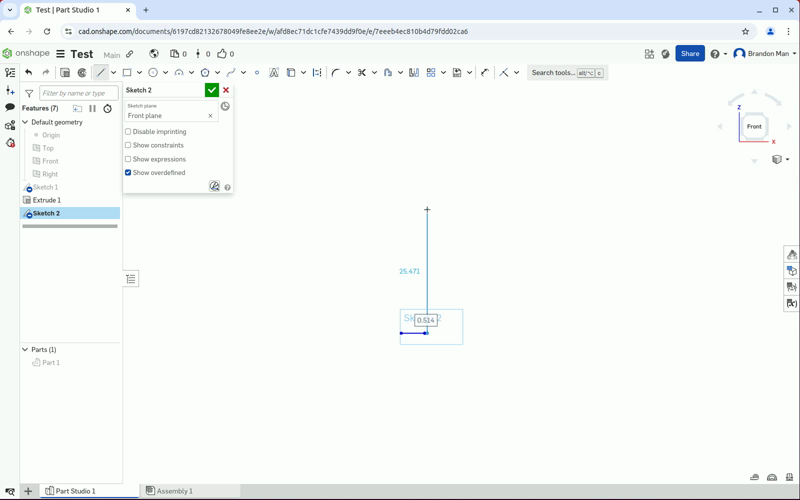
key_down(shift)
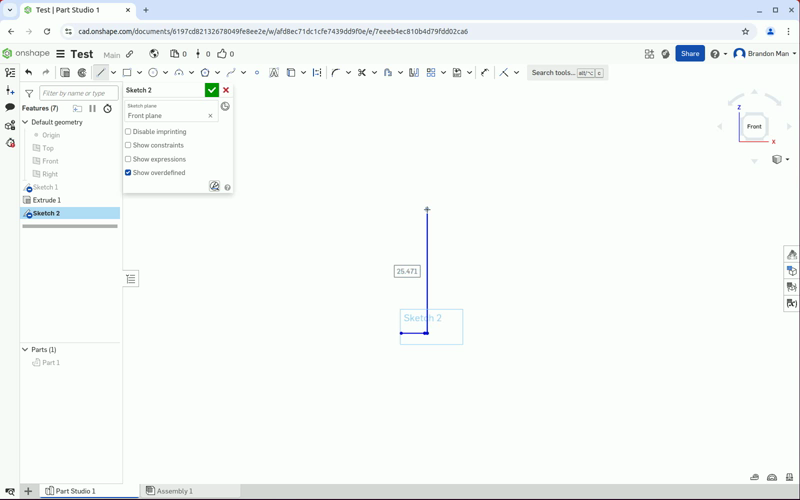
mouse_move(457, 209)
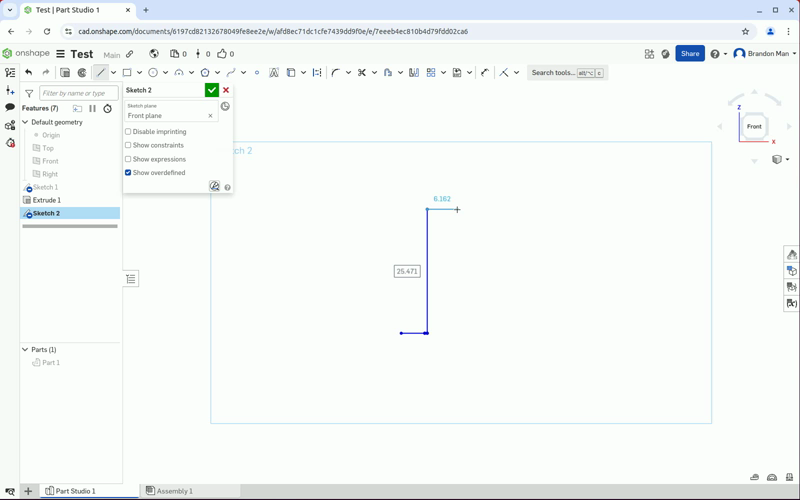
mouse_move(401, 209)
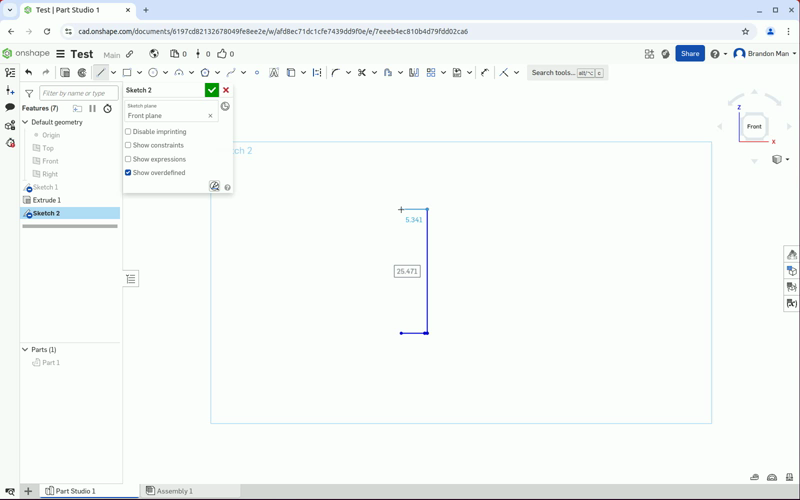
click(401, 209)
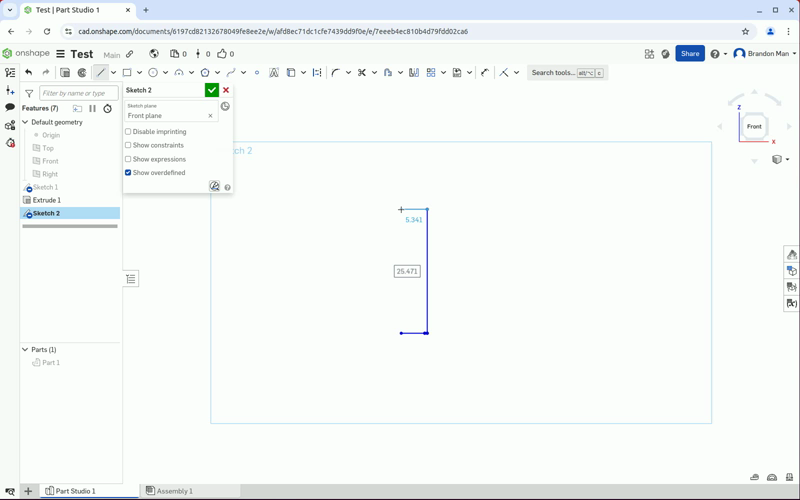
key_up(shift)
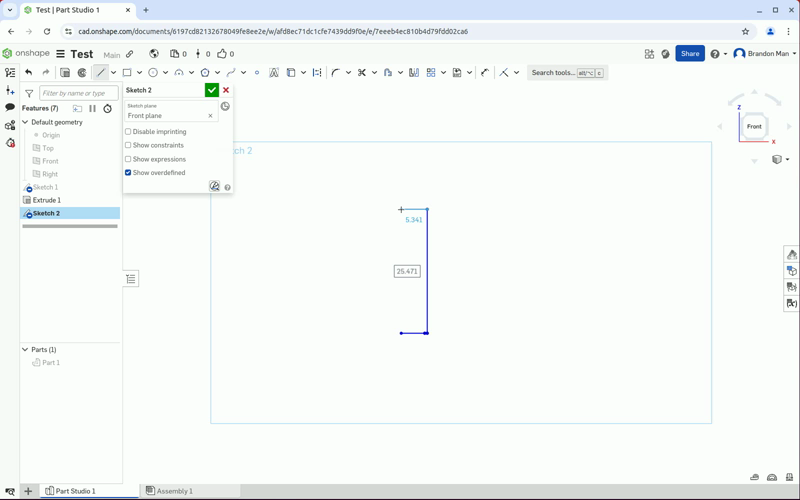
key_down(shift)
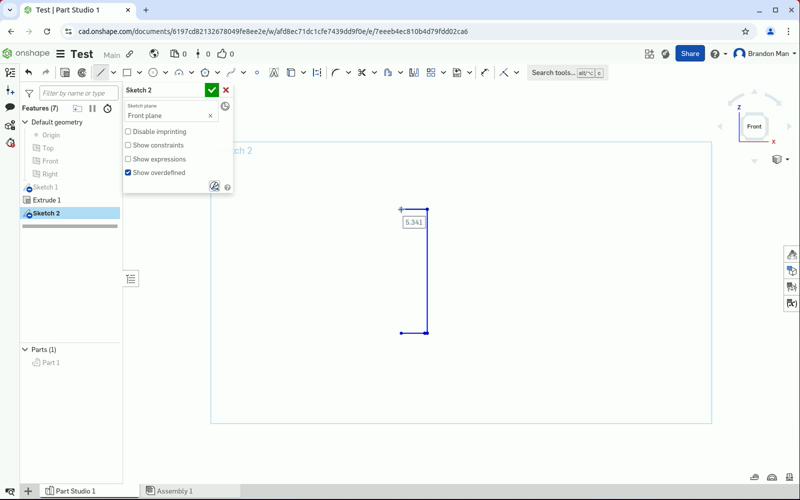
mouse_move(401, 333)
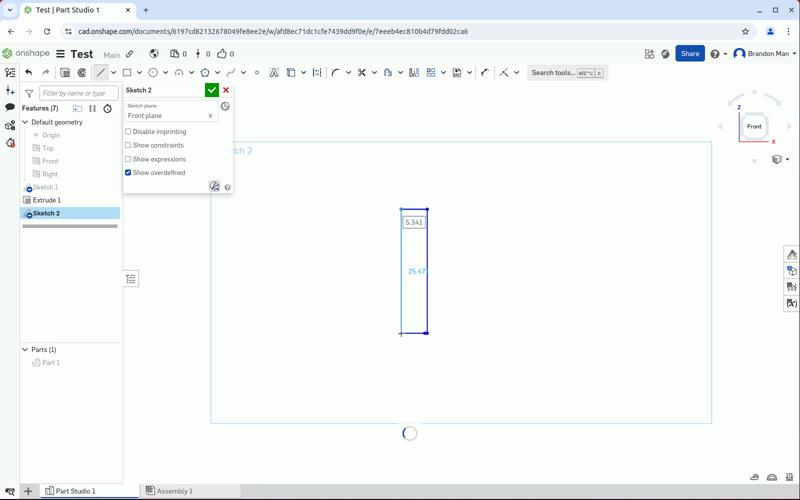
key_up(shift)
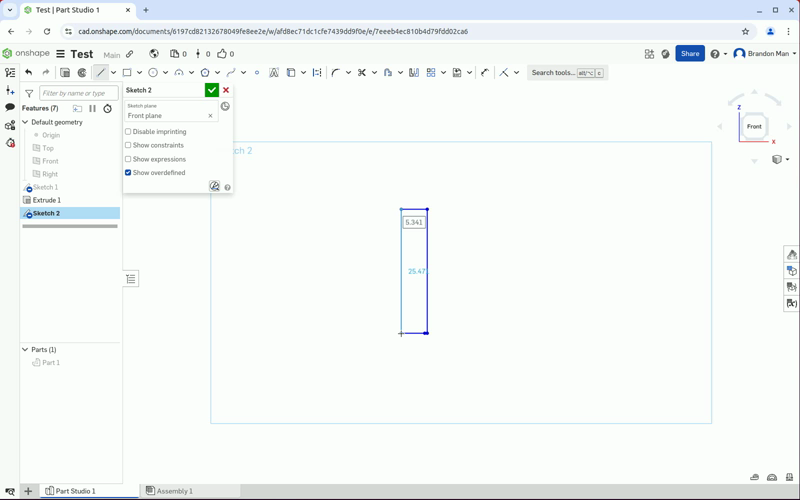
click(401, 333)
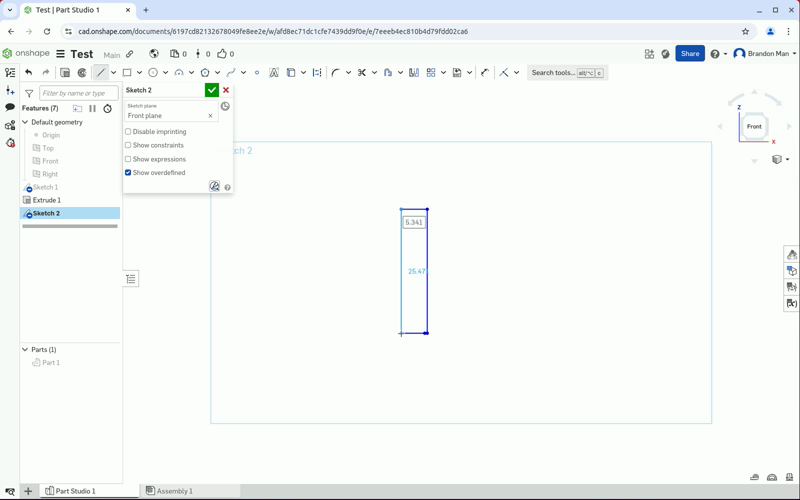
key(esc)
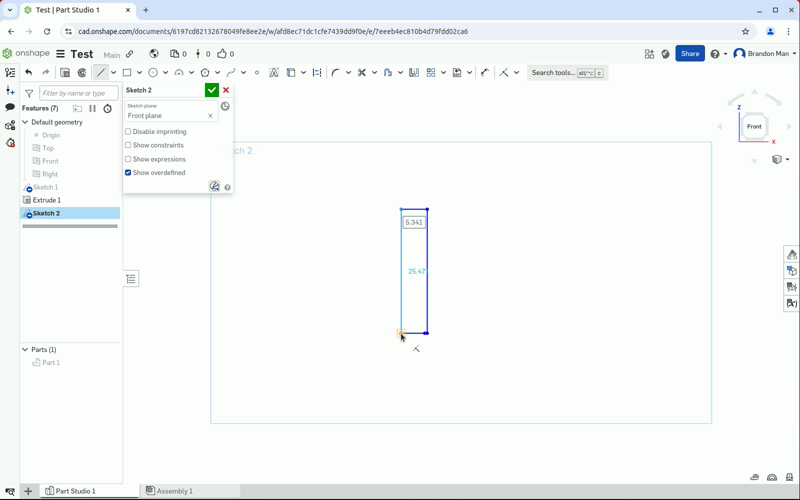
mouse_move(424, 315)
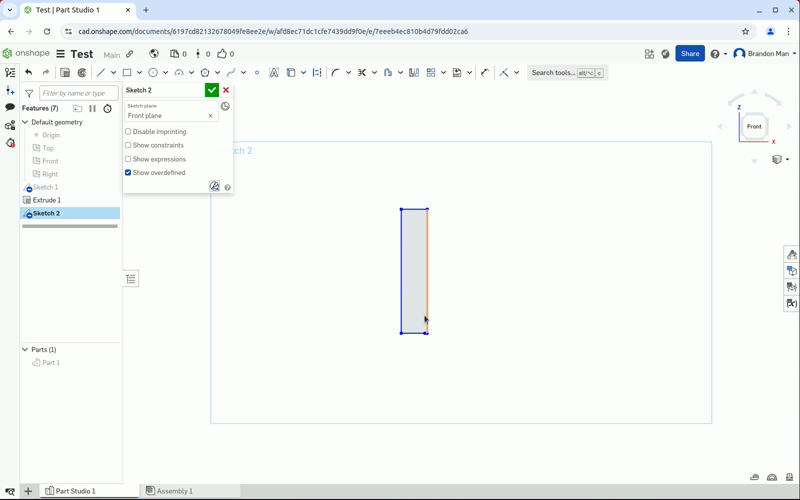
click(424, 315)
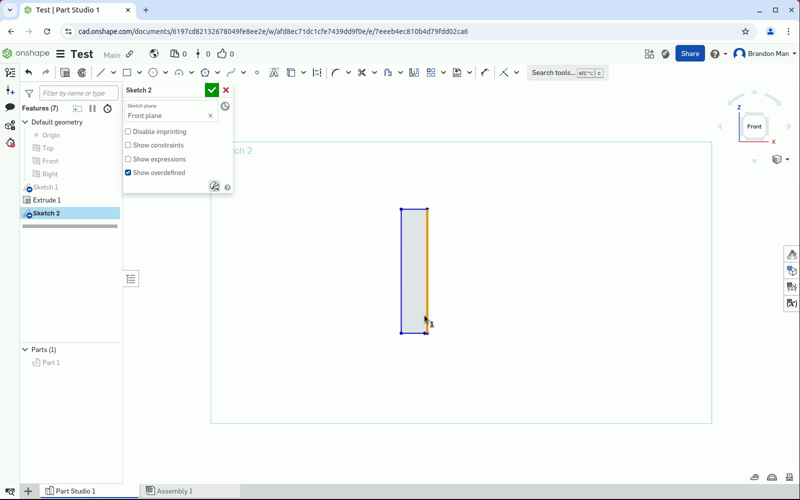
mouse_move(73, 352)
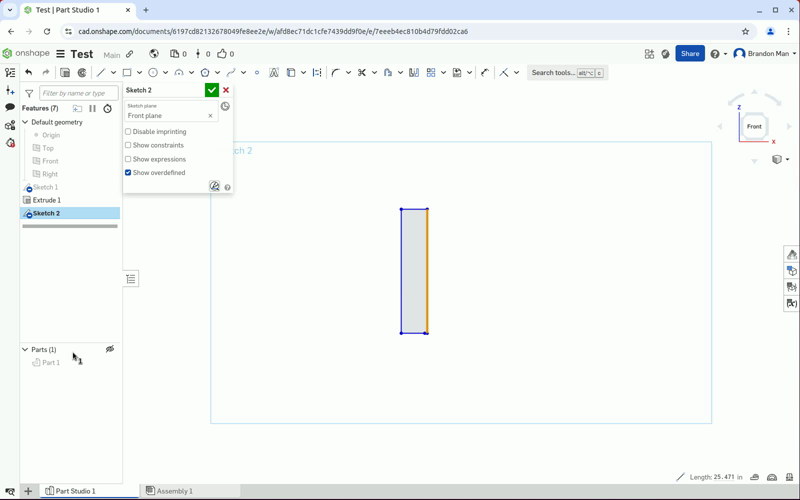
key(shift+y)
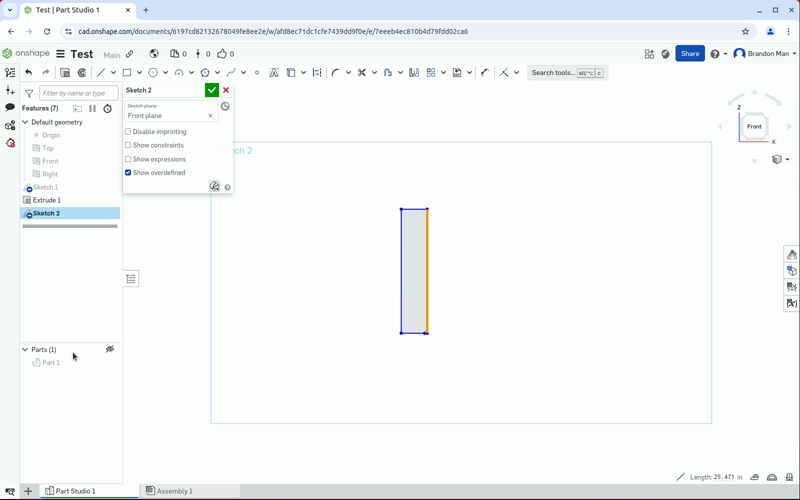
key(shift+e)
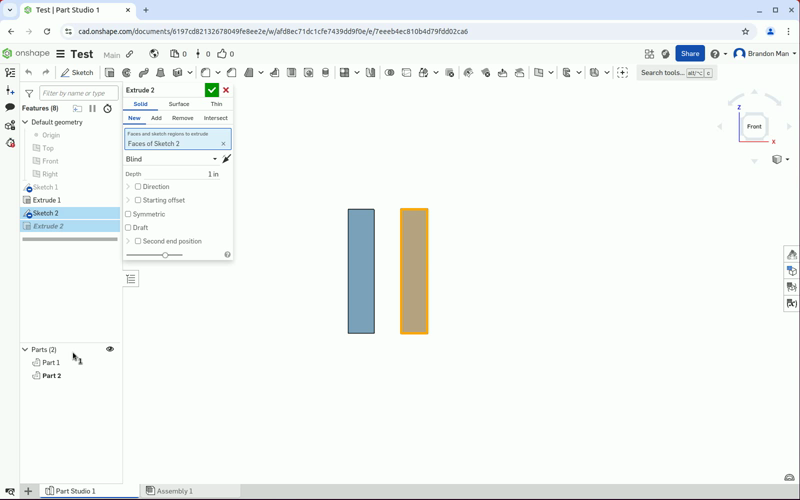
mouse_move(143, 106)
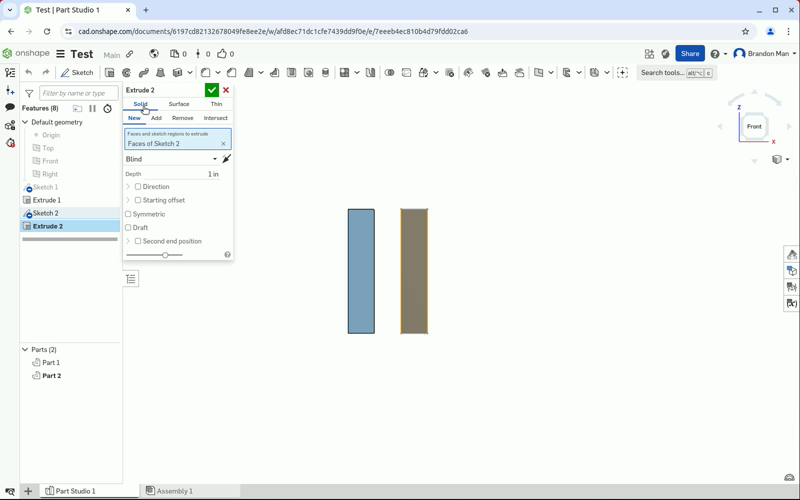
click(143, 106)
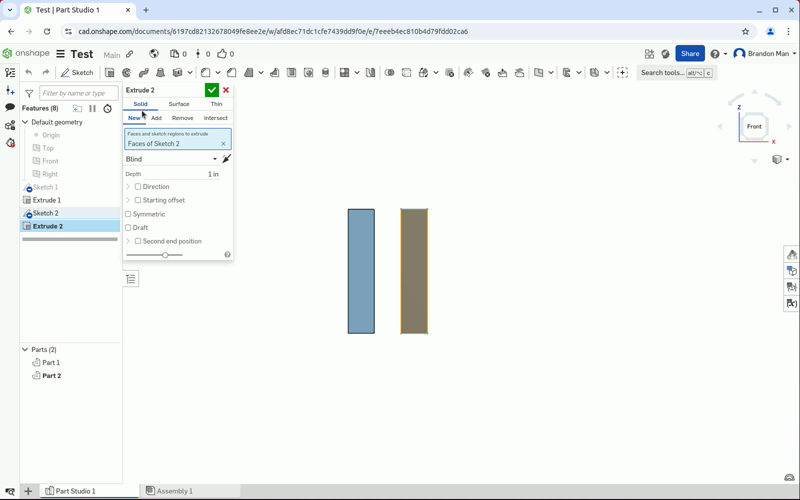
mouse_move(137, 120)
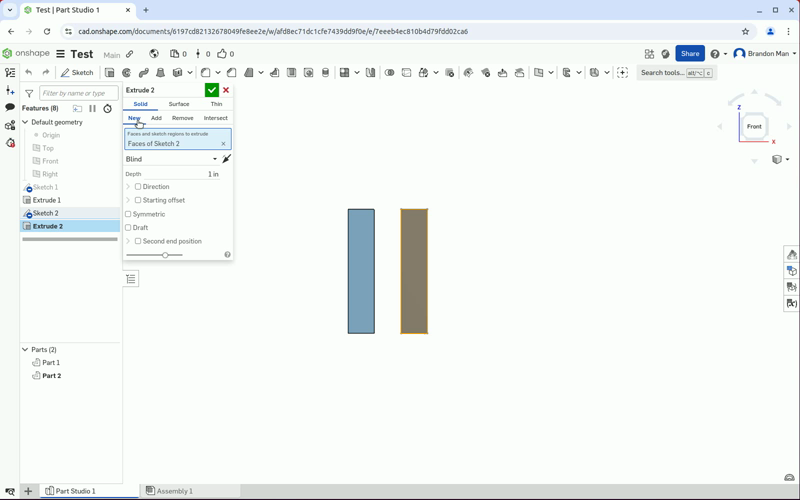
click(137, 120)
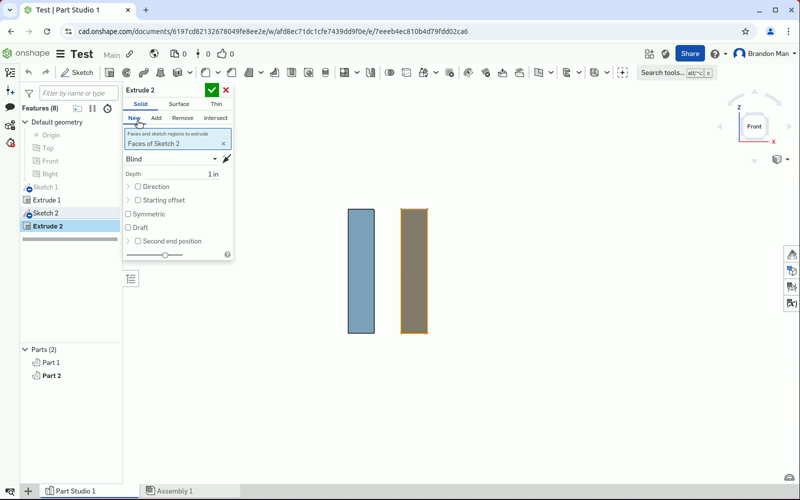
key(tab, 4)
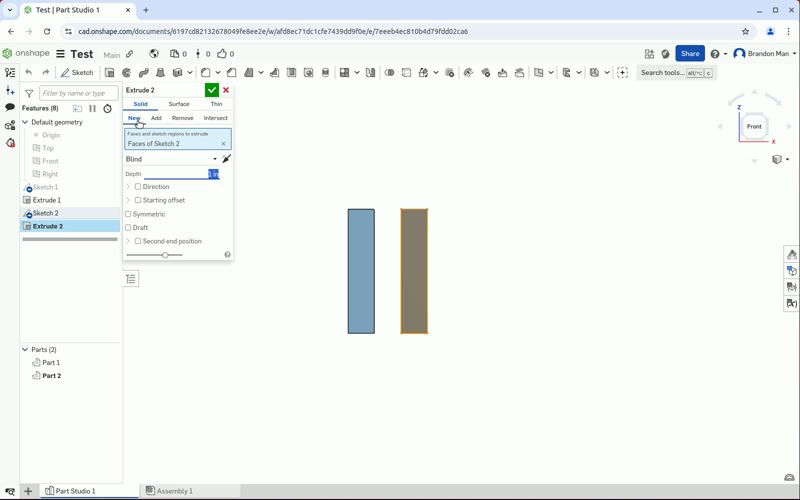
text(0.481)
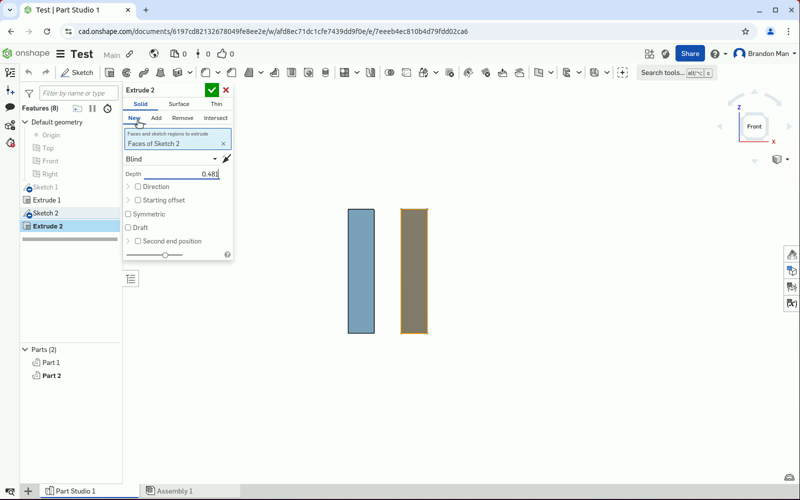
key(enter)
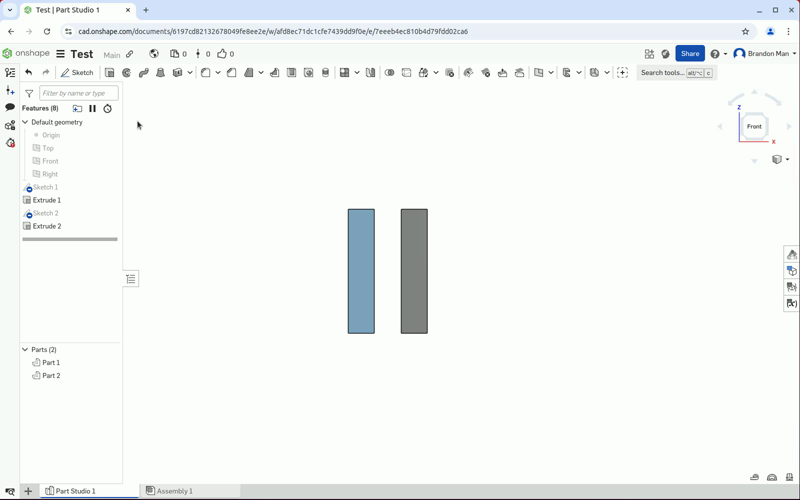
key(shift+h)
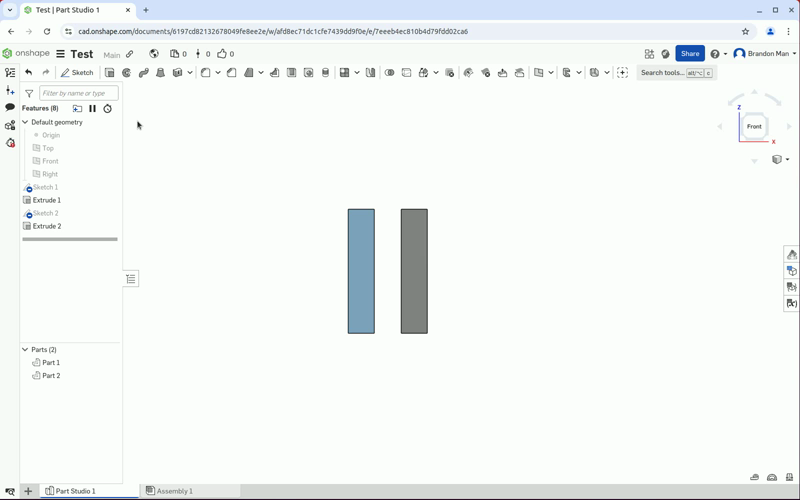
key(shift+h)
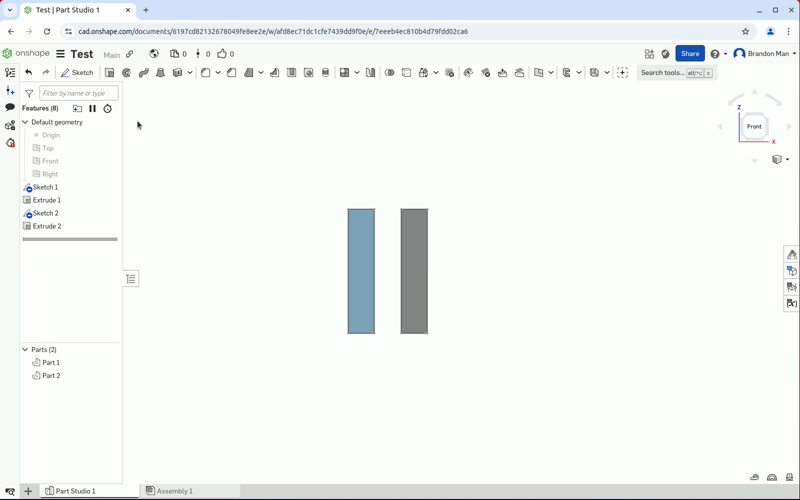
key(shift+7)
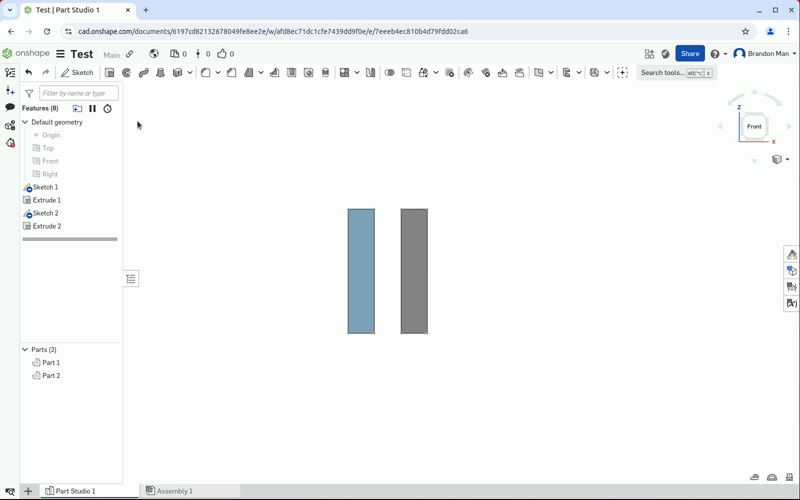
key(left, 2)
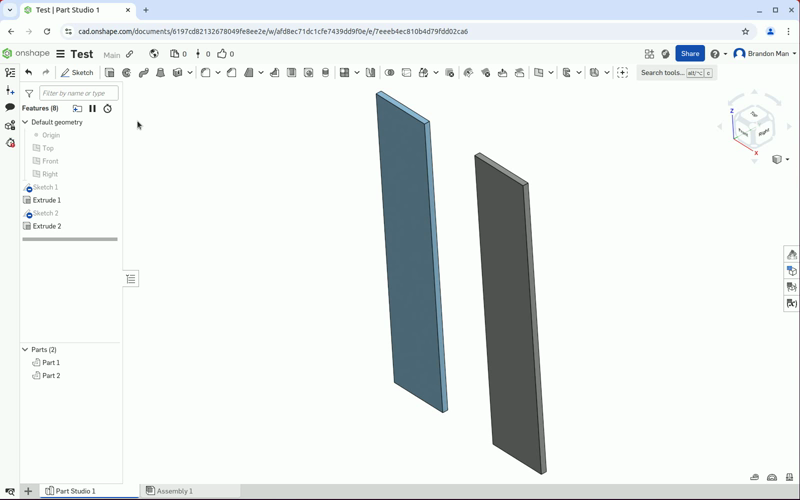
key(down, 2)
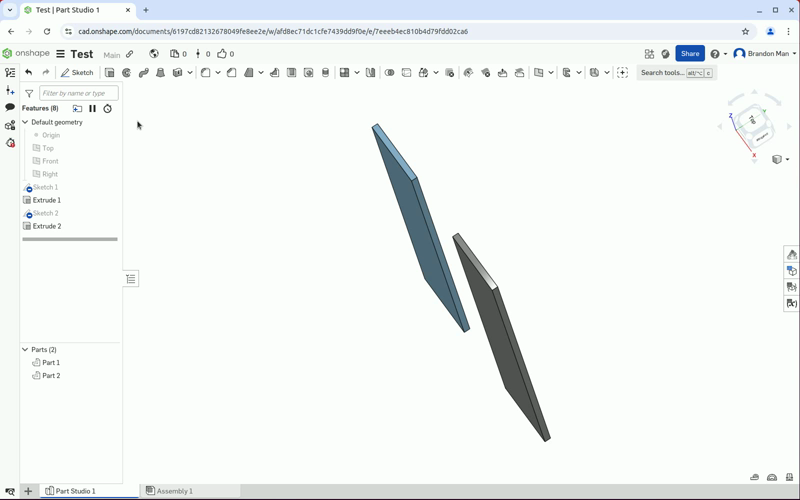
key(up, 2)
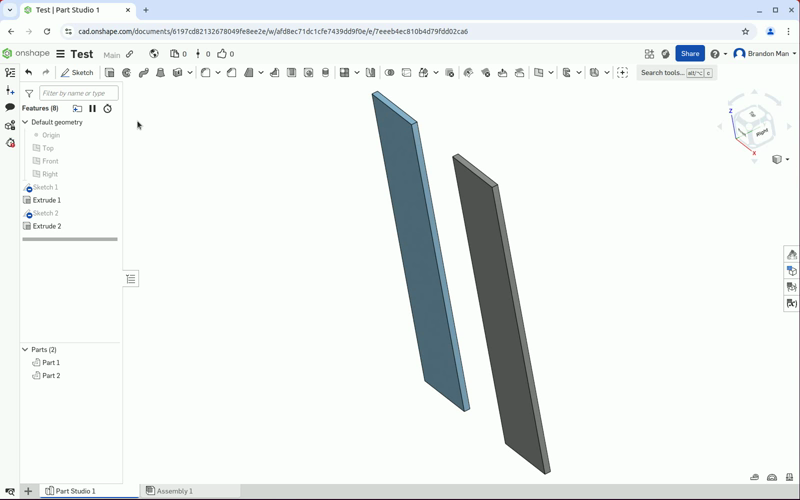
key(right, 2)
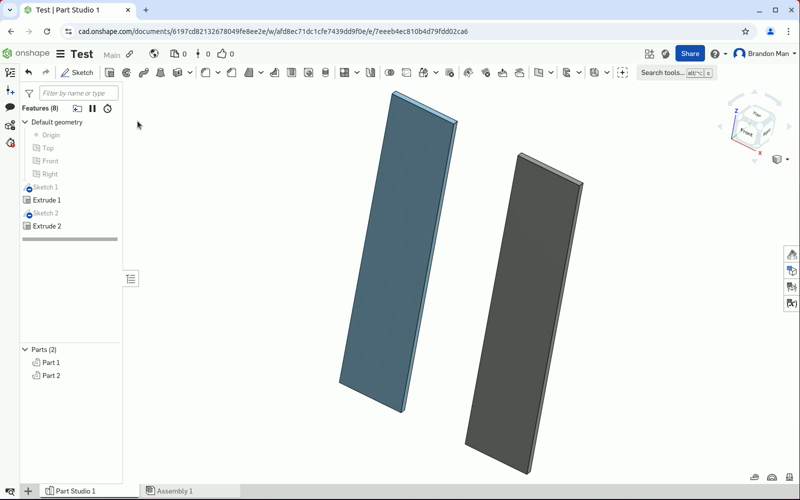
mouse_move(73, 189)
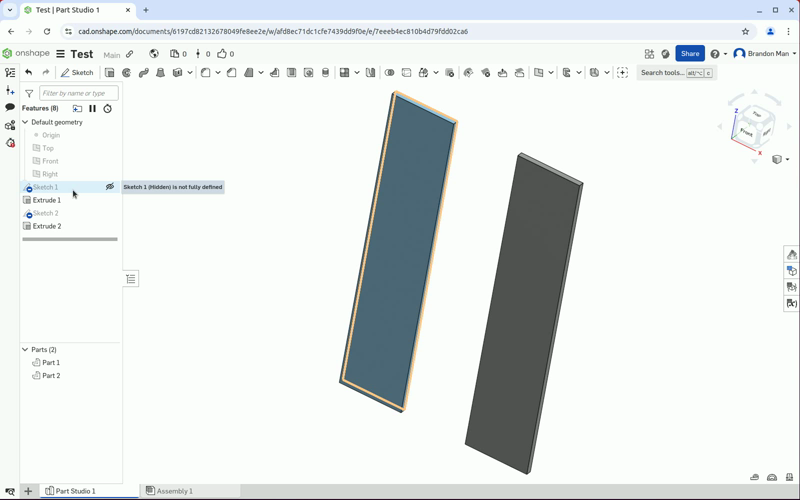
click(73, 189)